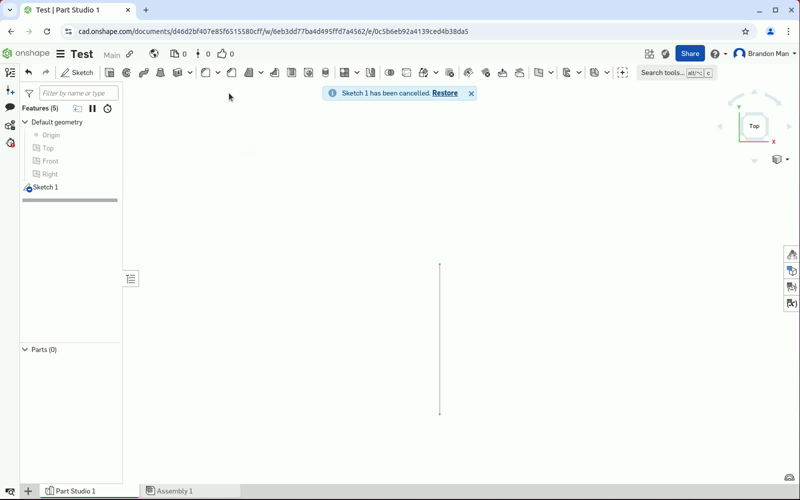
key(shift+h)
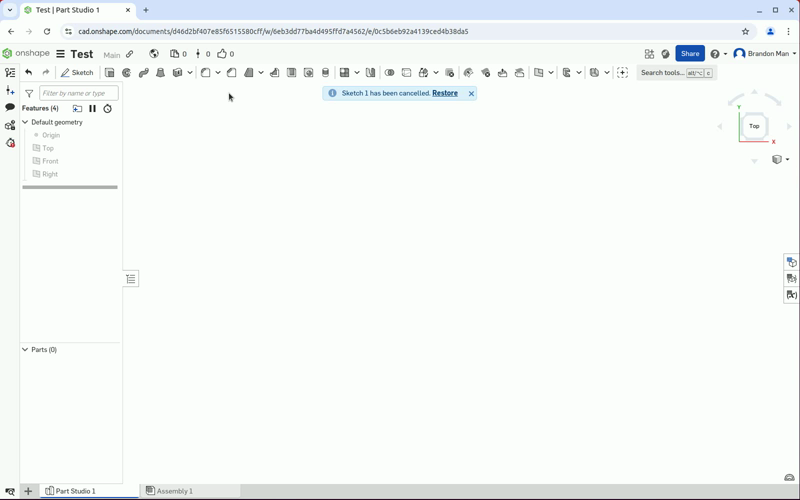
mouse_move(73, 352)
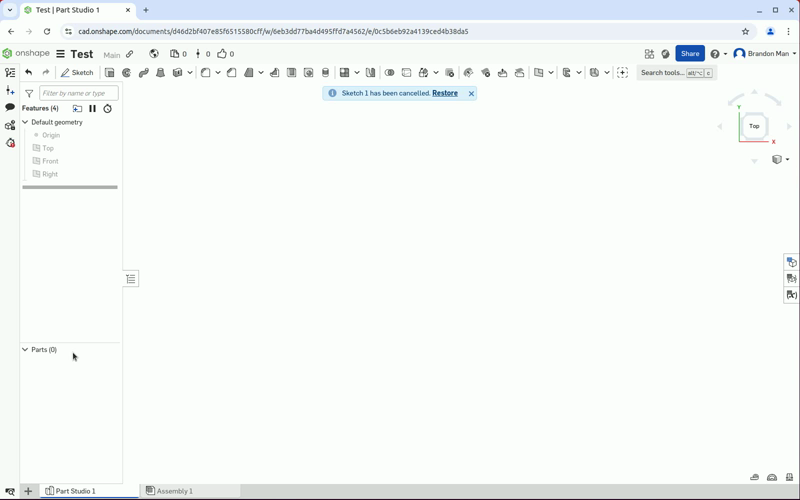
key(y)
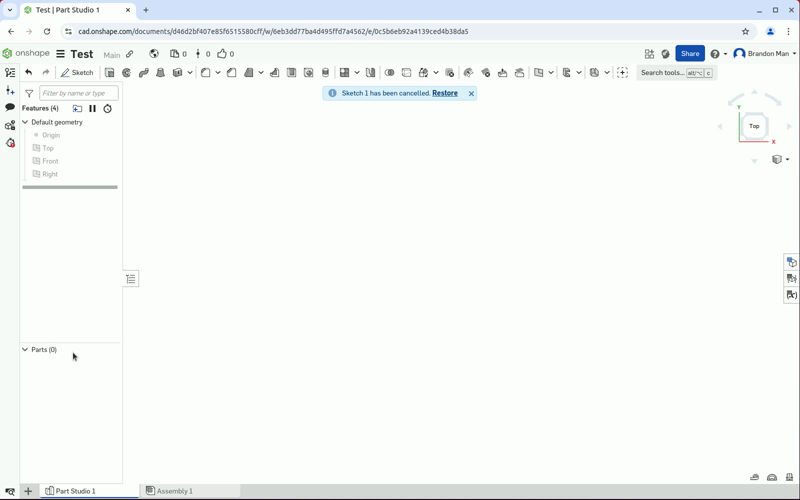
key(shift+p)
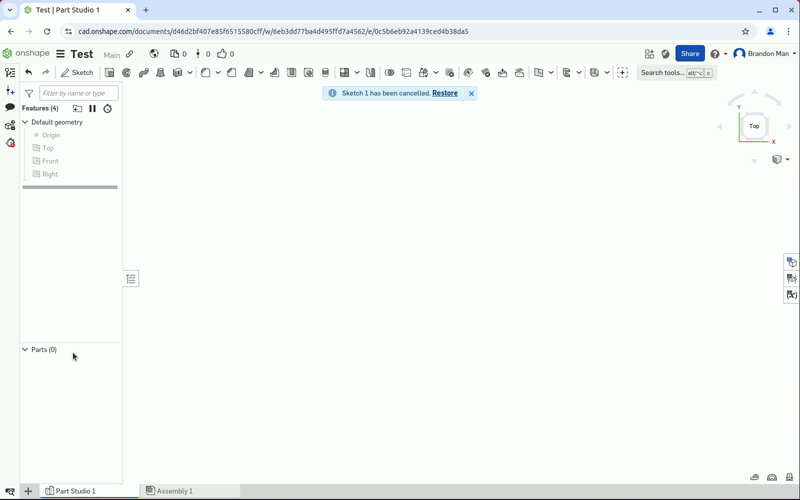
key(space)
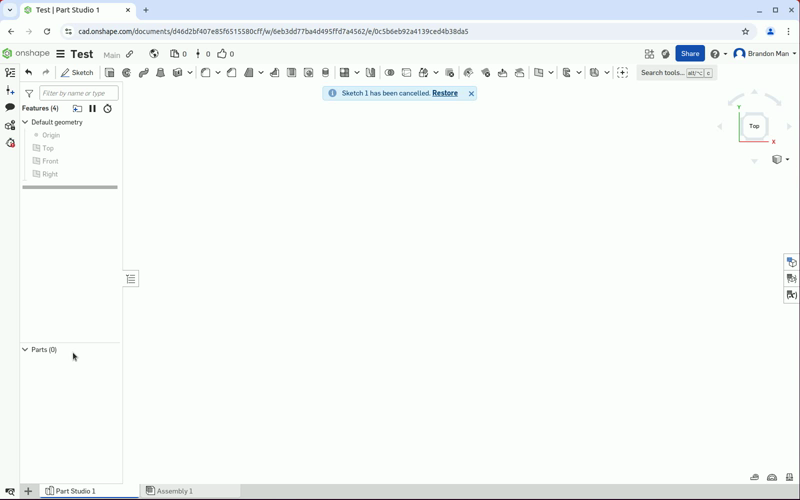
key_down(shift)
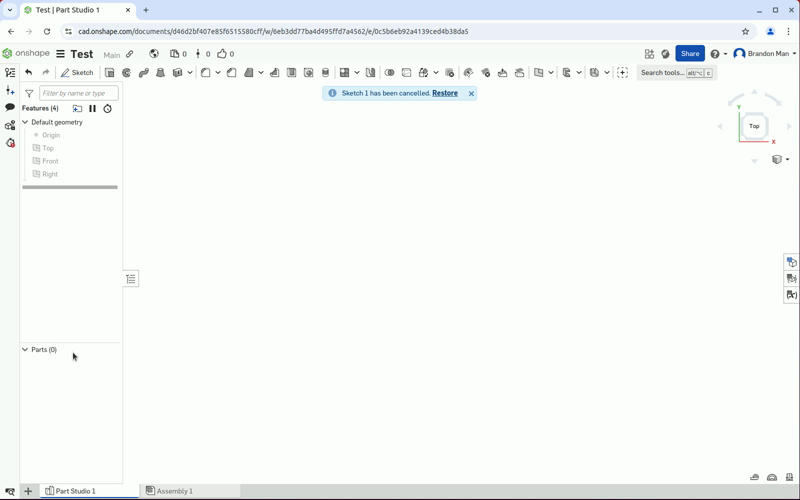
key(up)
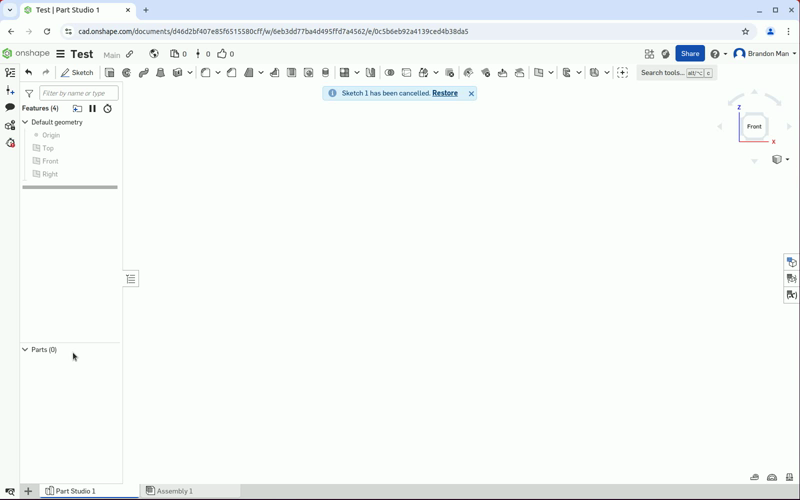
key_up(shift)
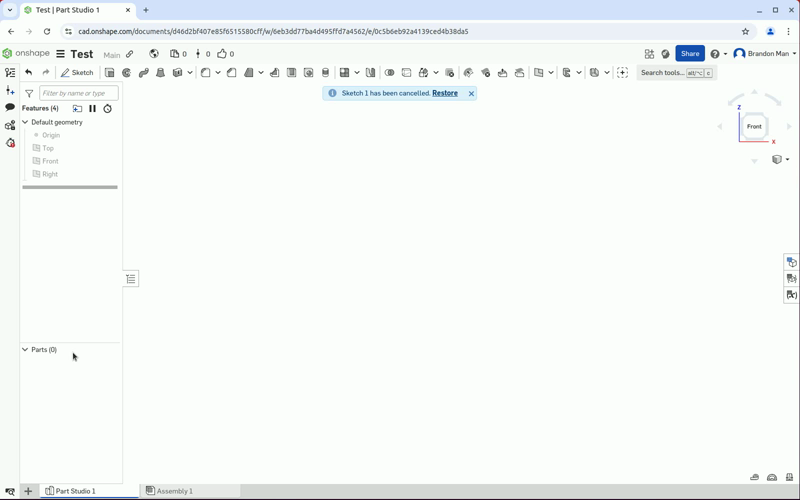
key(space)
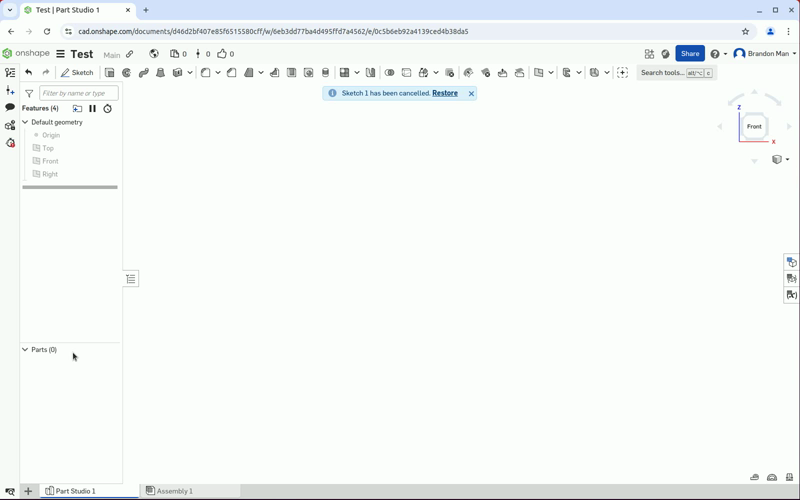
key_down(shift)
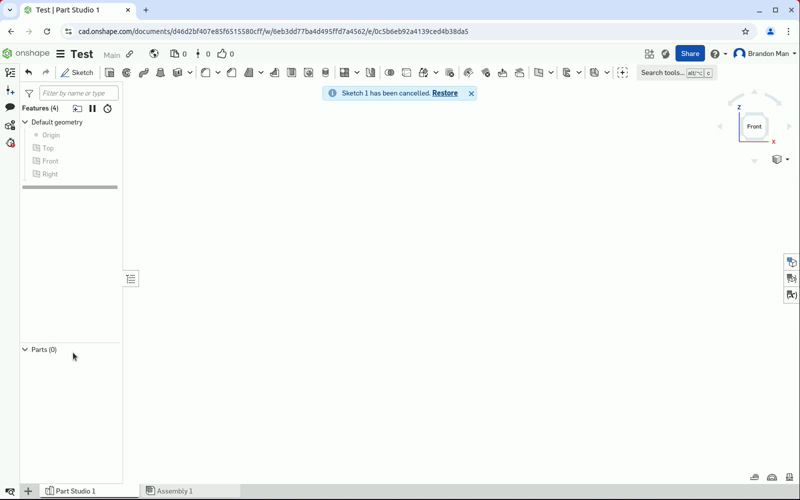
key(left)
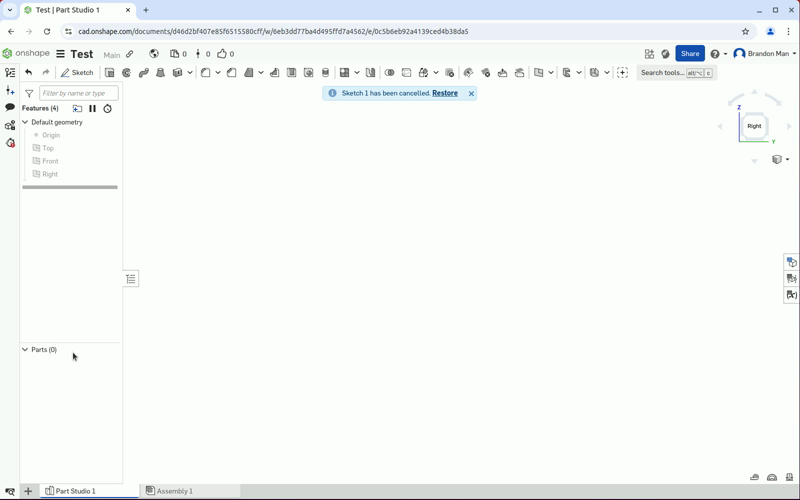
key_up(shift)
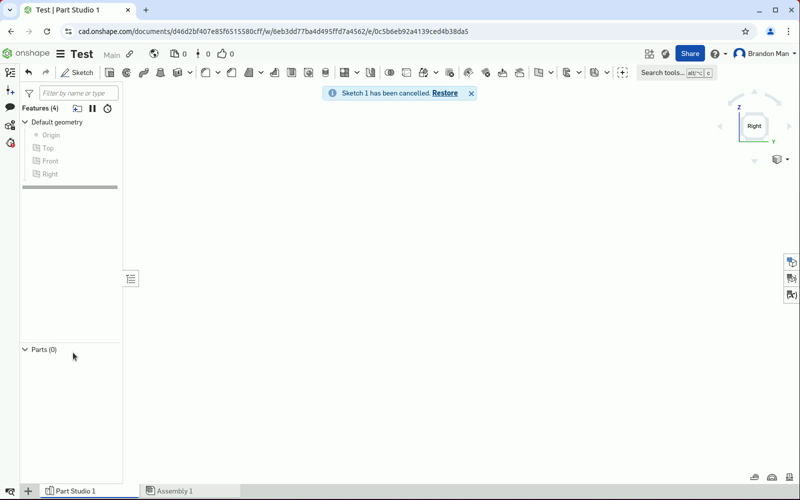
mouse_move(73, 352)
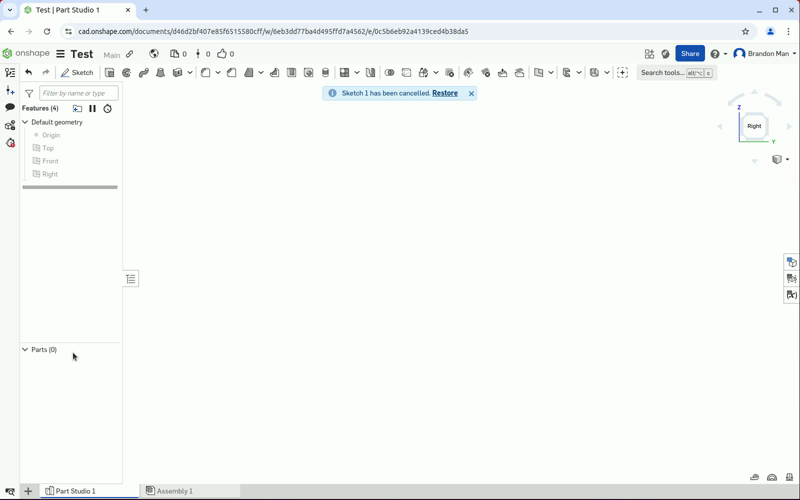
key(shift+y)
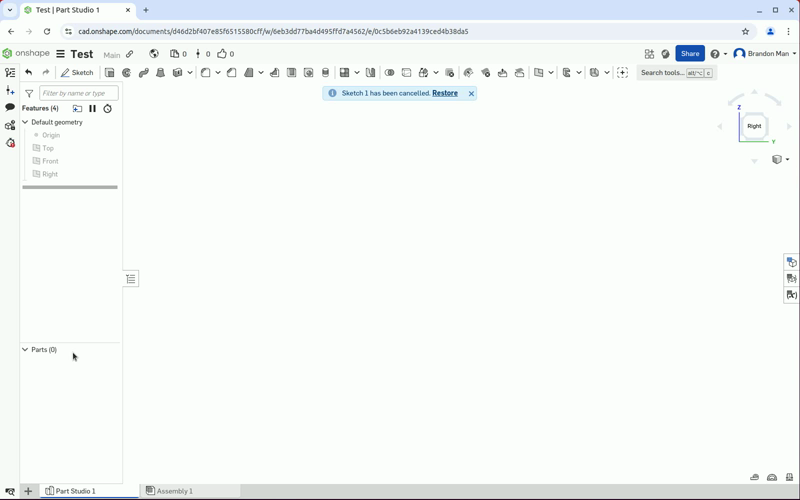
key(shift+s)
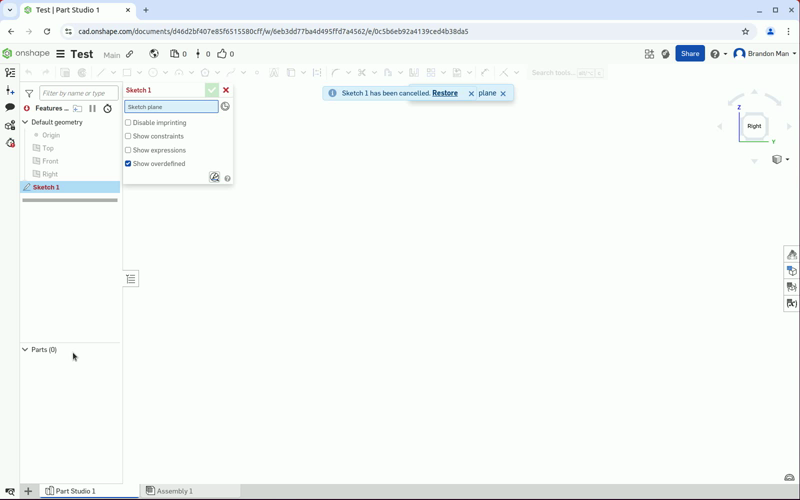
mouse_move(73, 176)
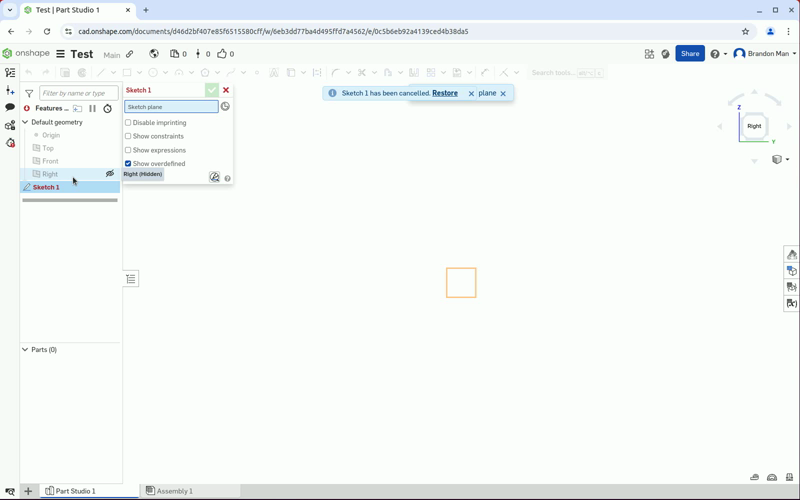
click(73, 176)
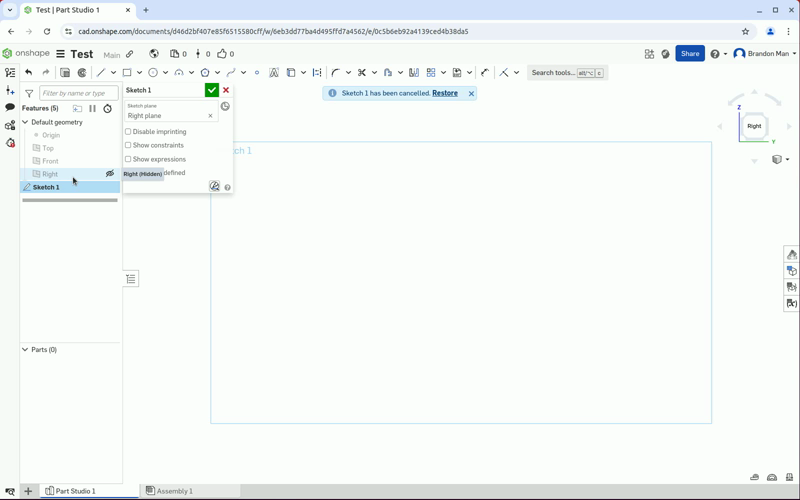
mouse_move(73, 352)
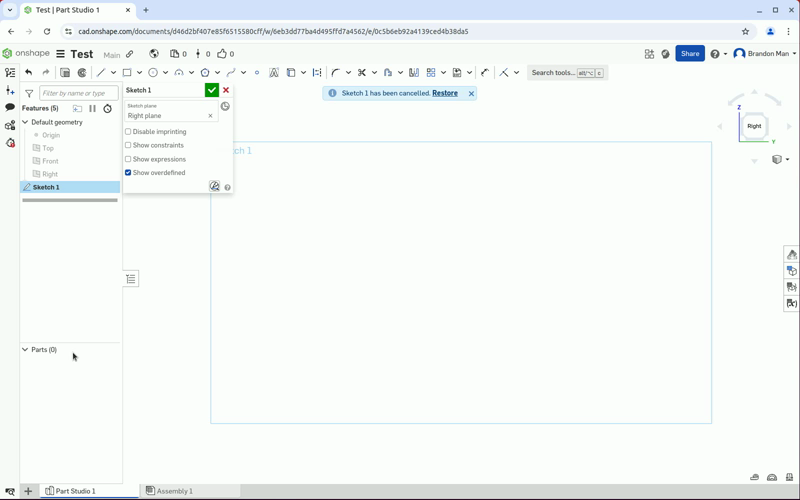
key(y)
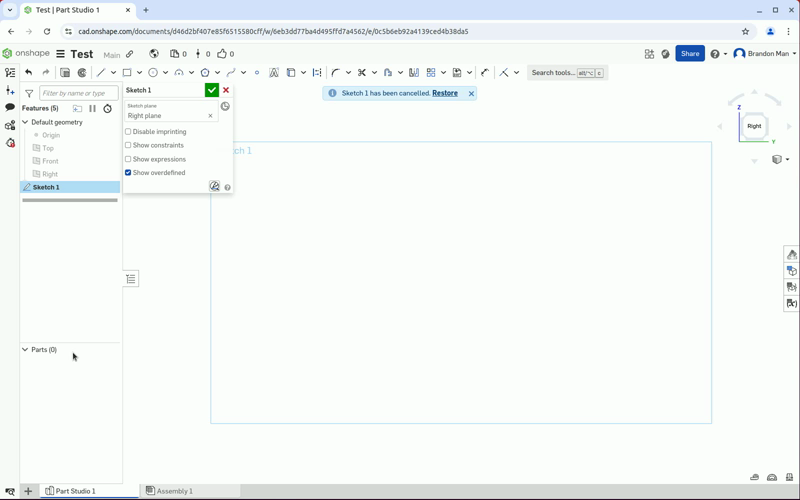
key(l)
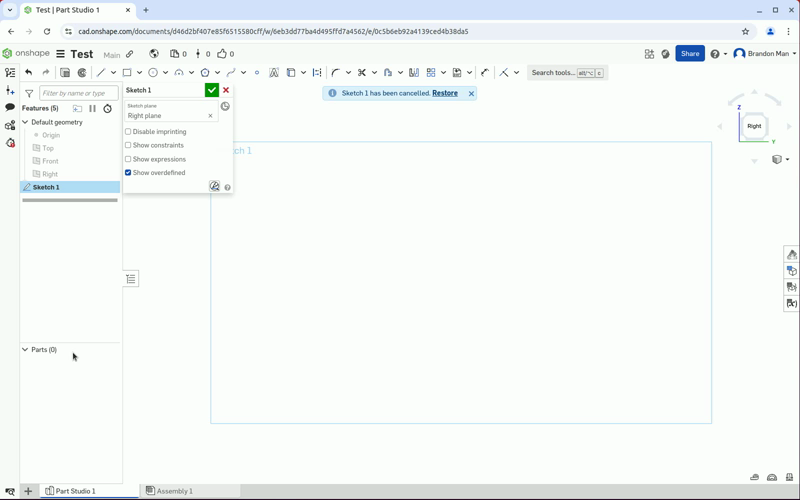
key_down(shift)
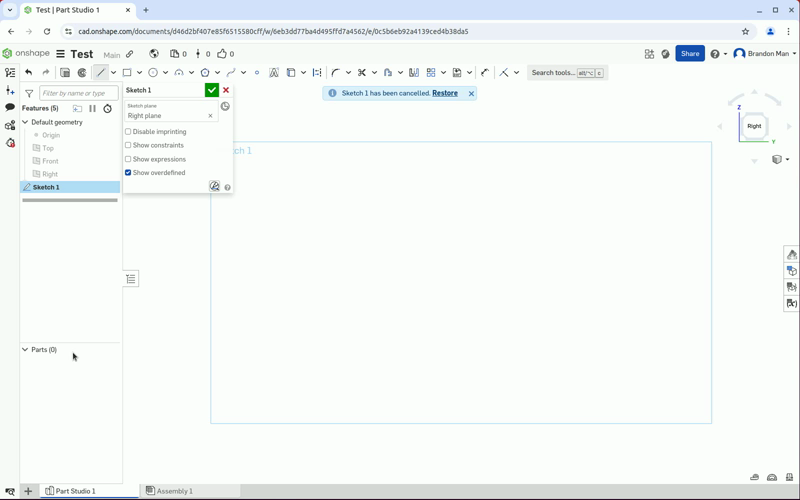
mouse_move(460, 348)
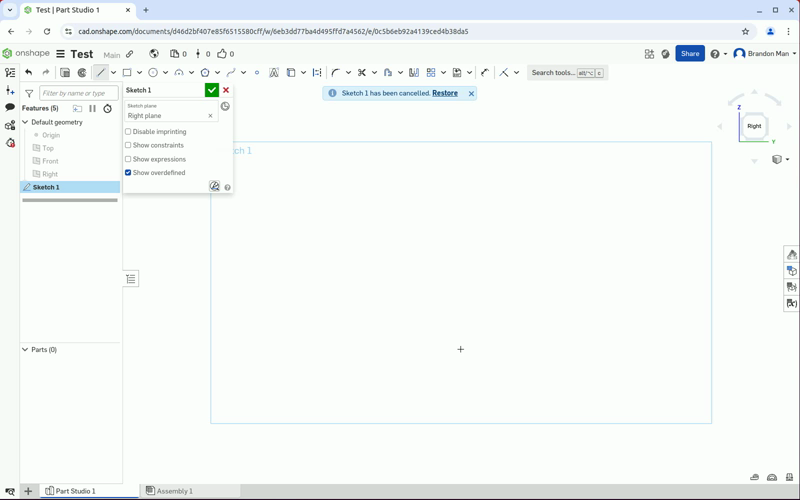
click(460, 348)
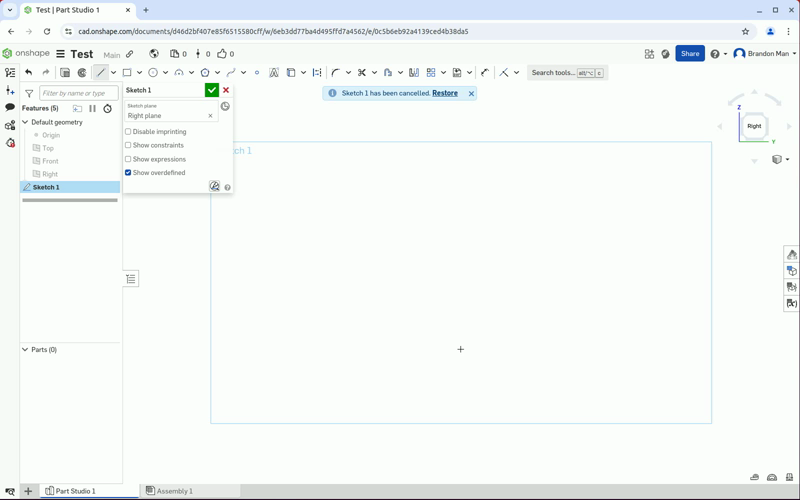
key_up(shift)
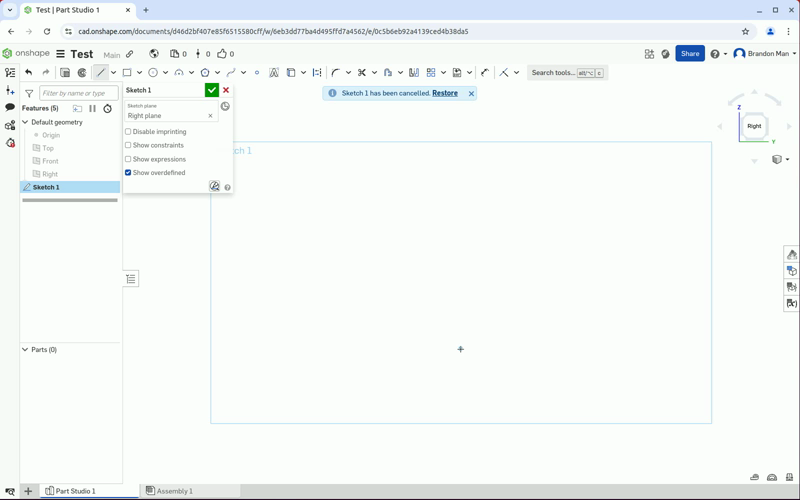
key_down(shift)
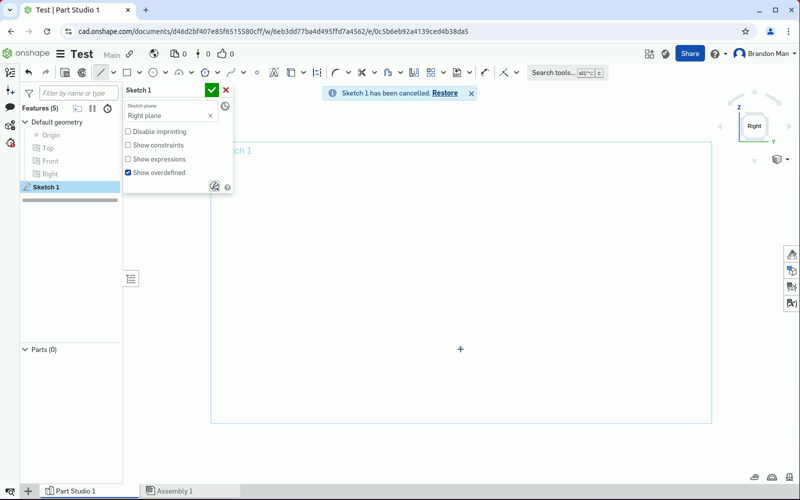
mouse_move(573, 348)
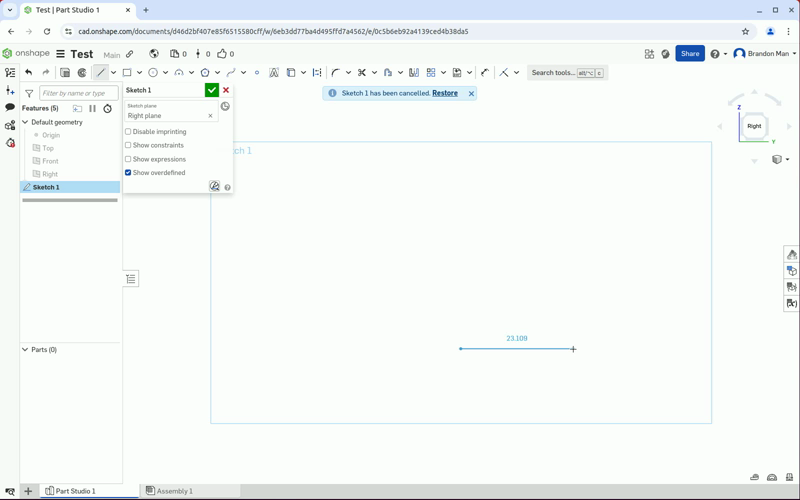
click(573, 348)
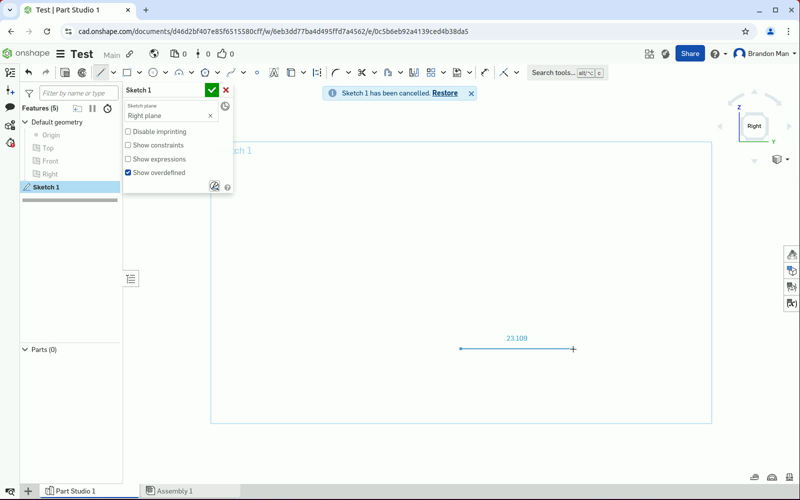
key_up(shift)
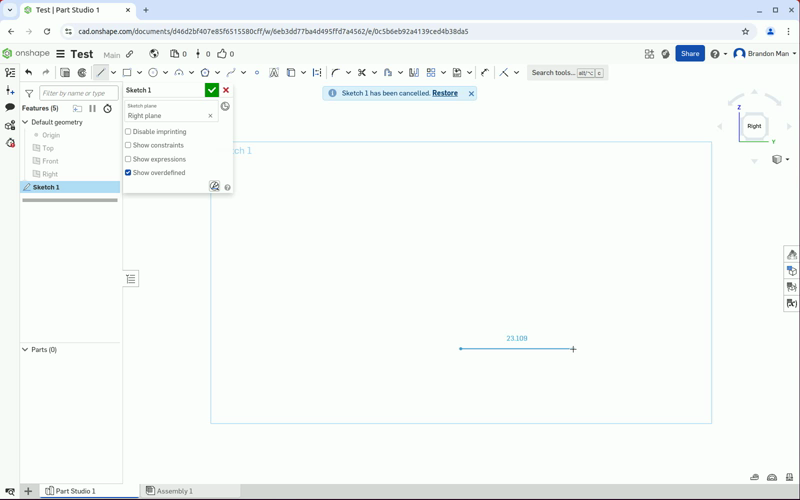
key_down(shift)
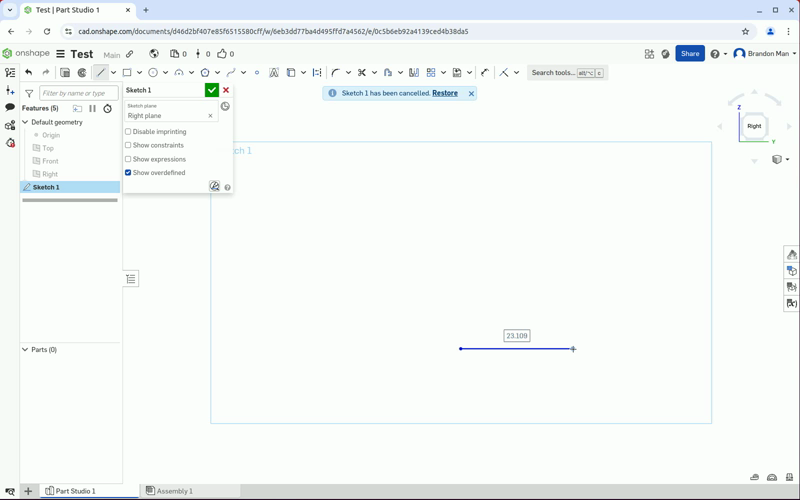
mouse_move(573, 283)
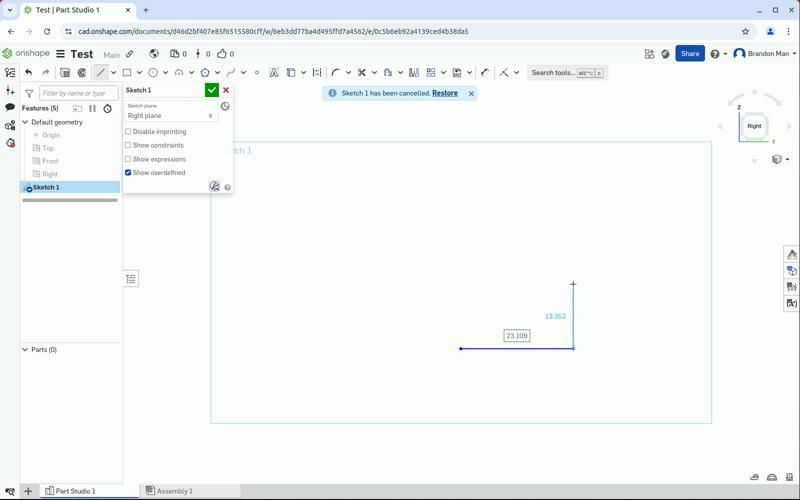
click(573, 283)
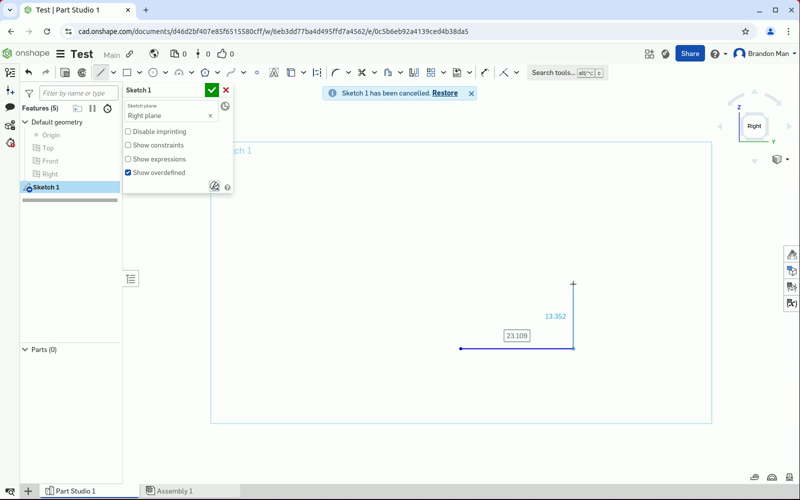
key_up(shift)
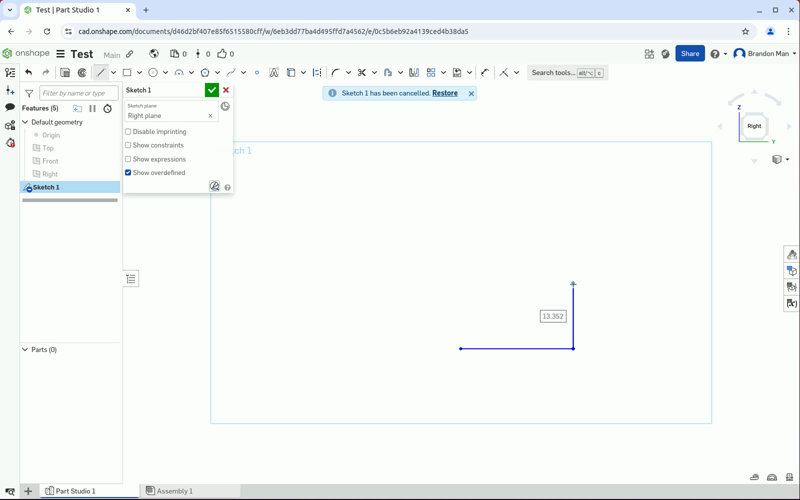
key_down(shift)
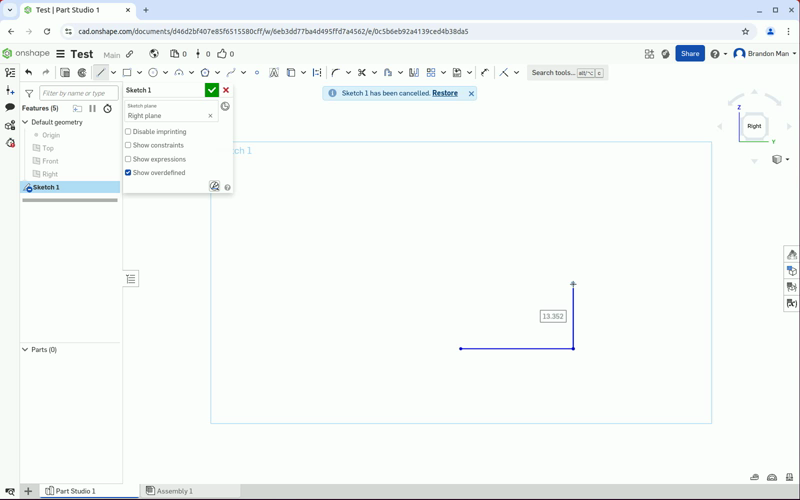
mouse_move(460, 283)
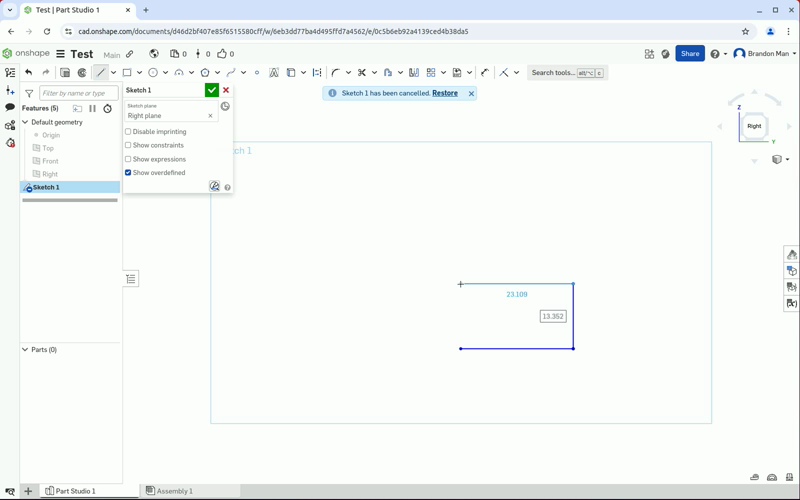
click(460, 283)
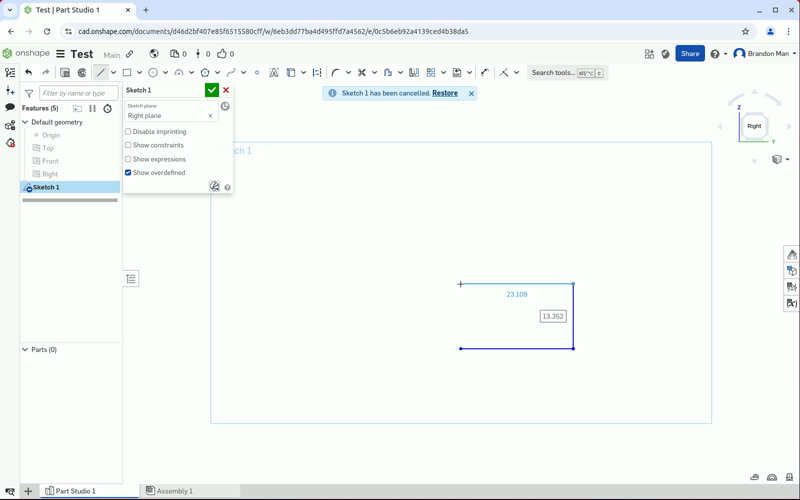
key_up(shift)
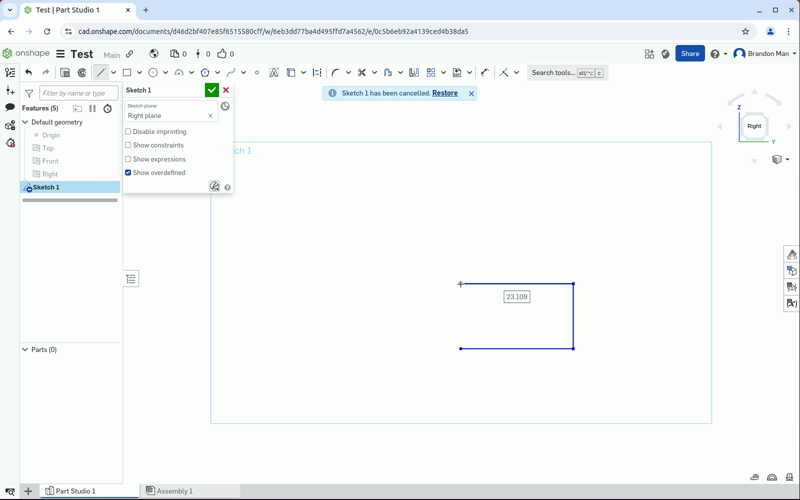
key_down(shift)
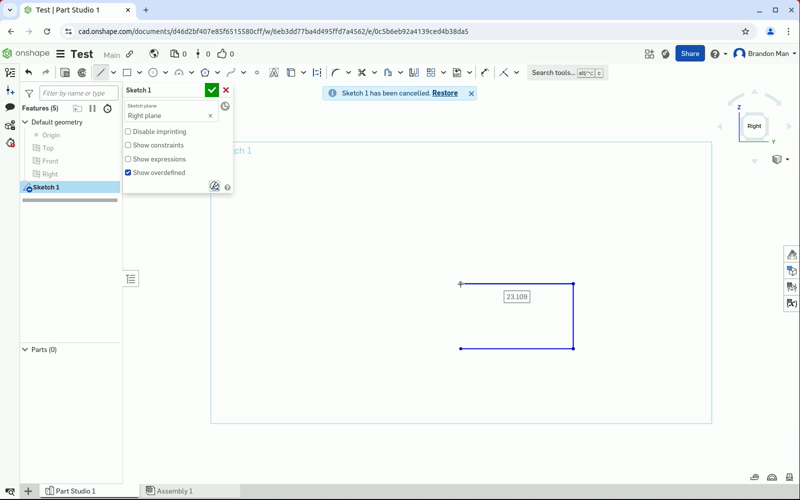
mouse_move(460, 348)
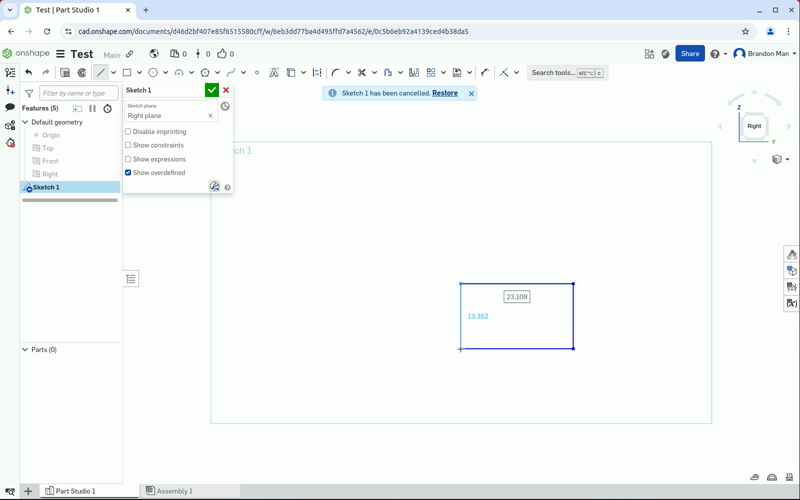
key_up(shift)
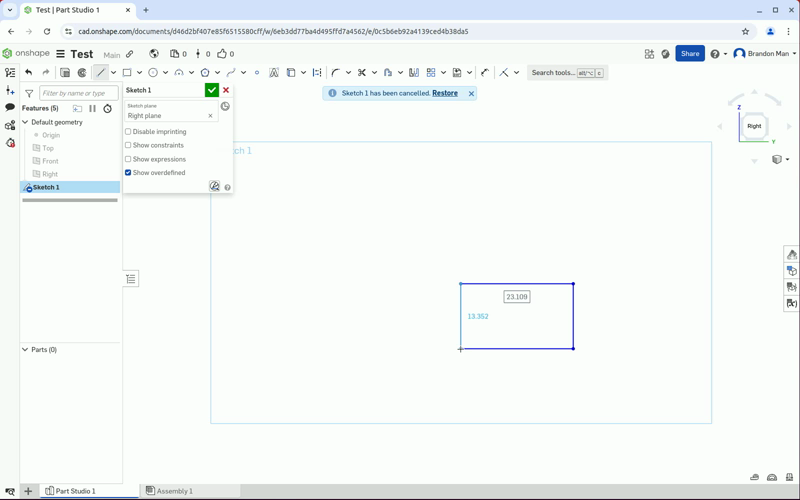
click(460, 348)
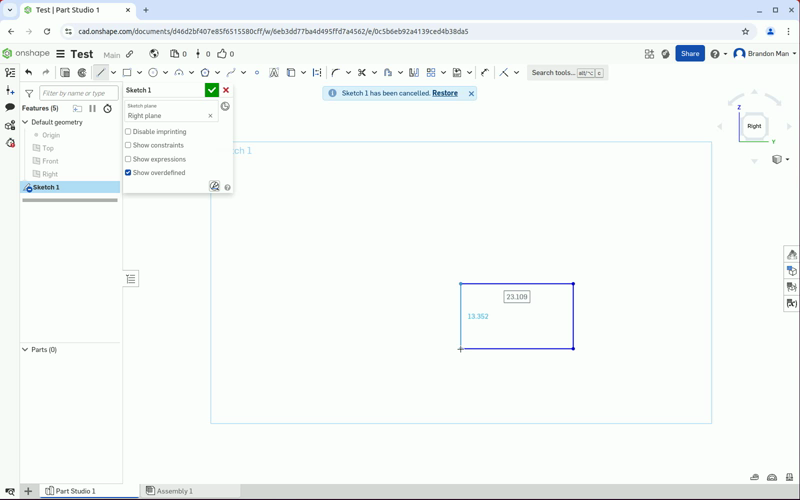
key(esc)
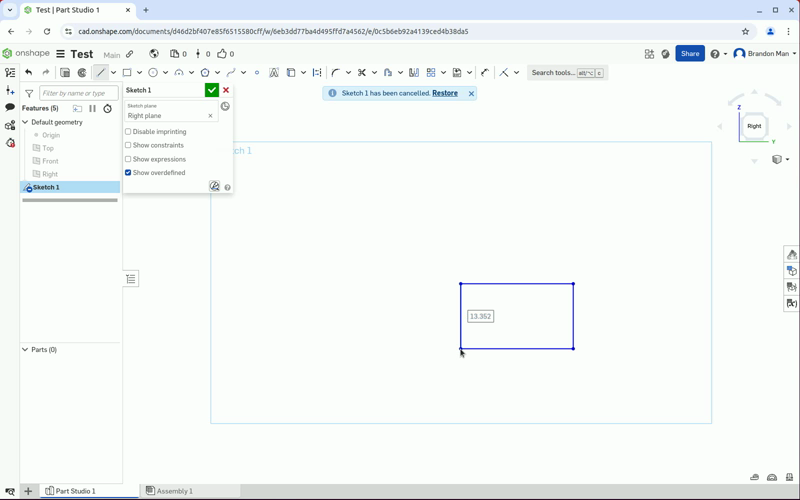
mouse_move(504, 329)
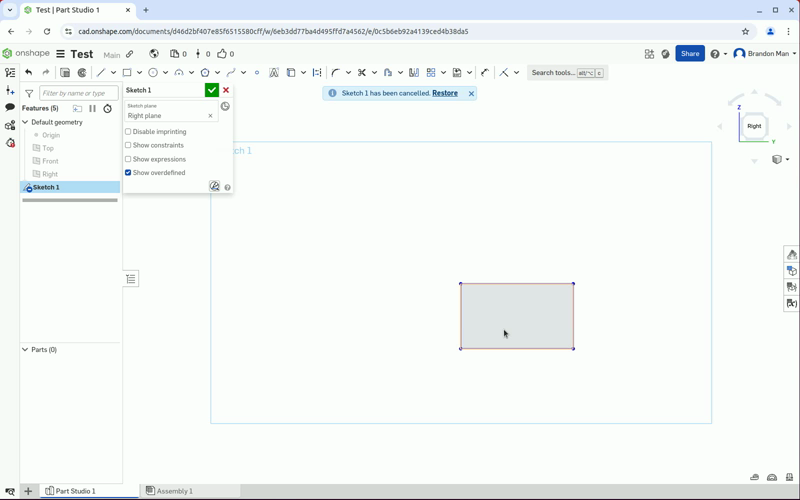
click(504, 329)
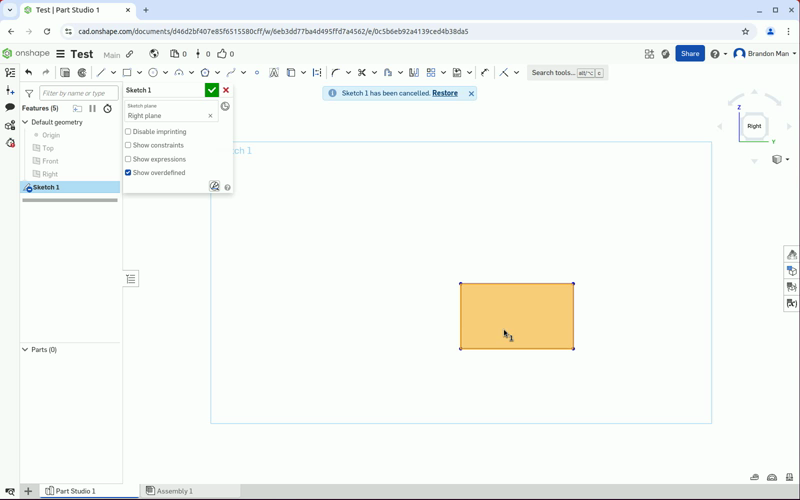
mouse_move(73, 352)
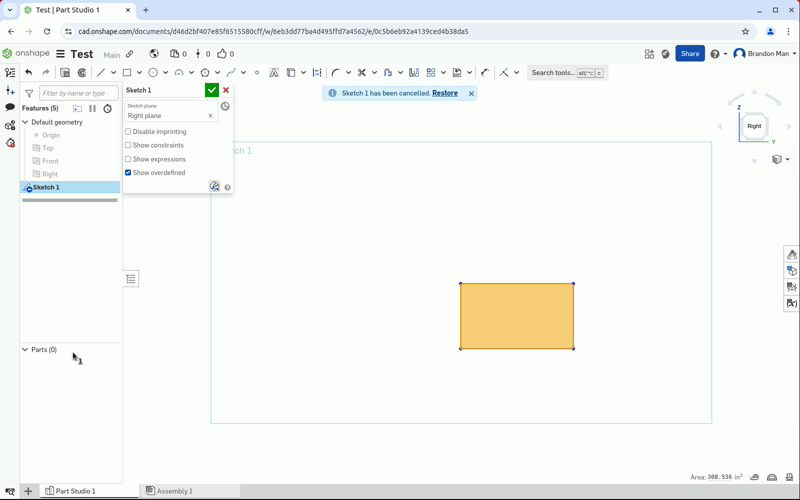
key(shift+y)
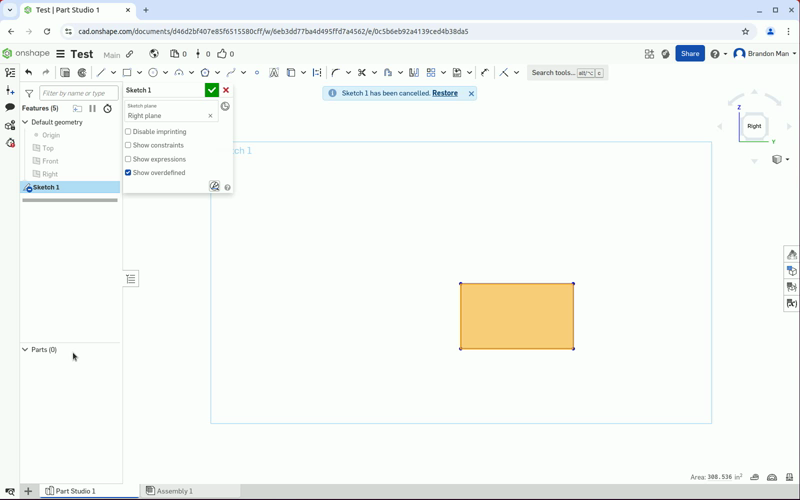
key(shift+e)
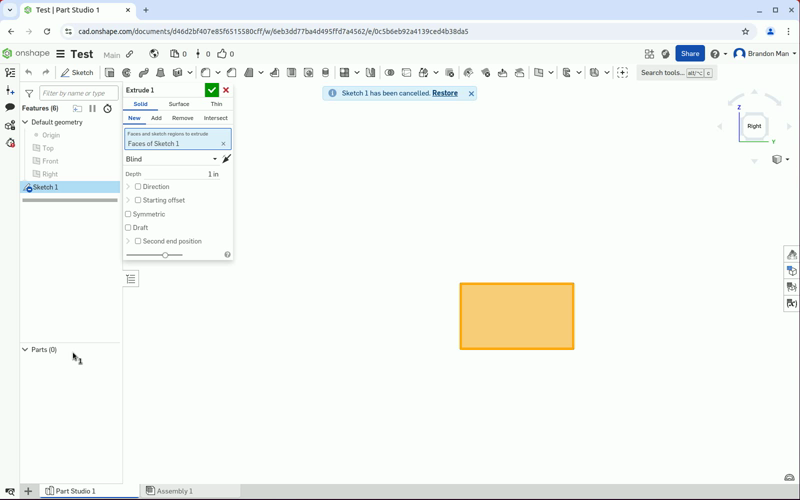
mouse_move(143, 106)
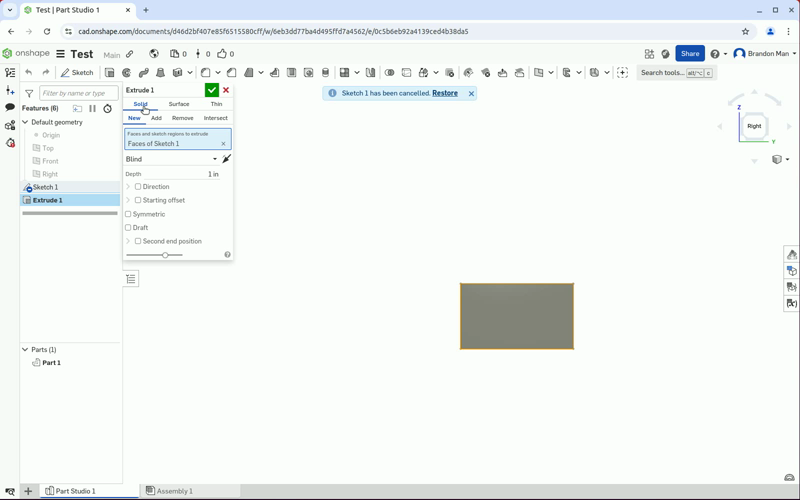
click(143, 106)
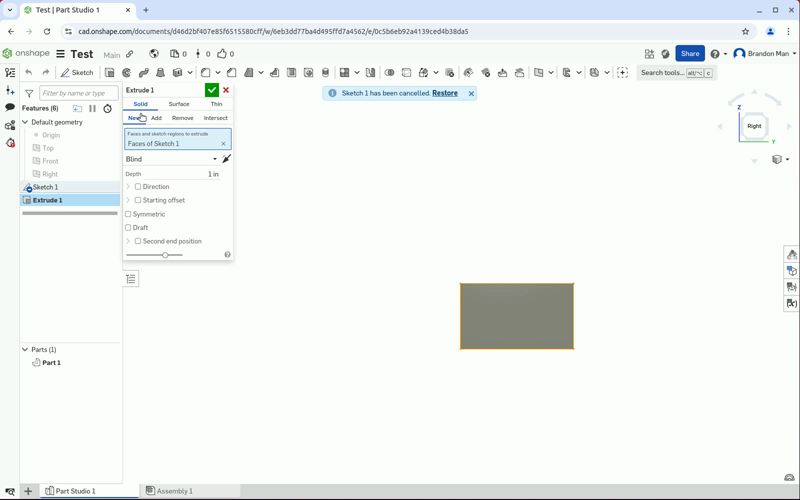
mouse_move(137, 120)
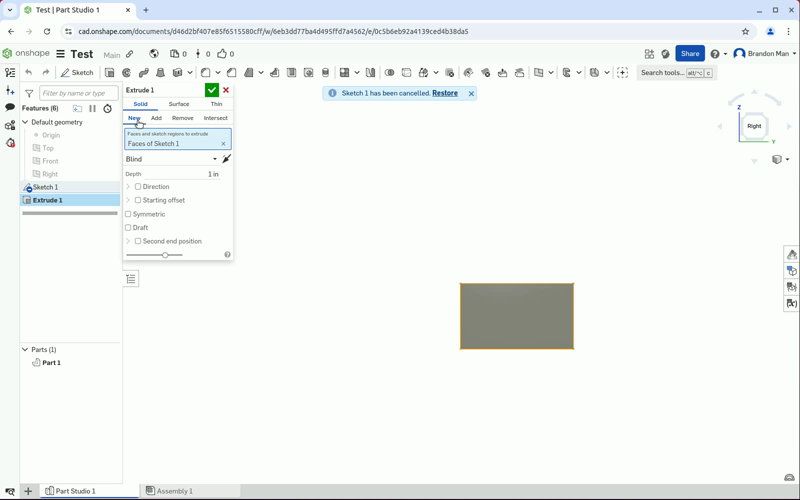
click(137, 120)
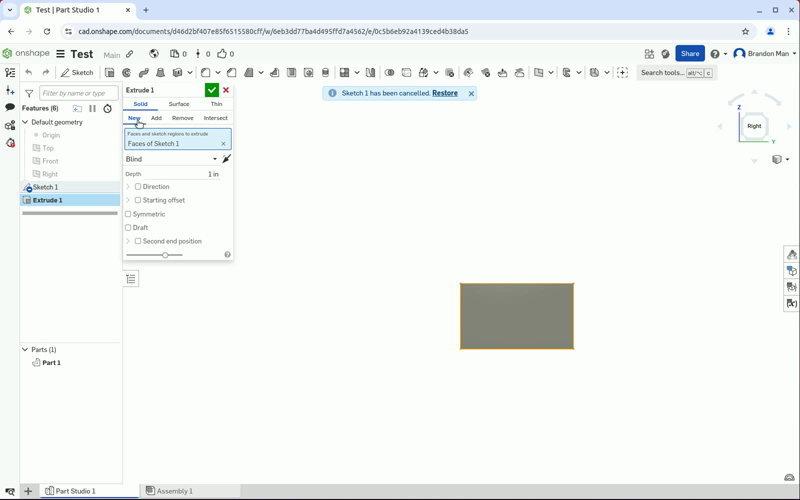
key(tab, 4)
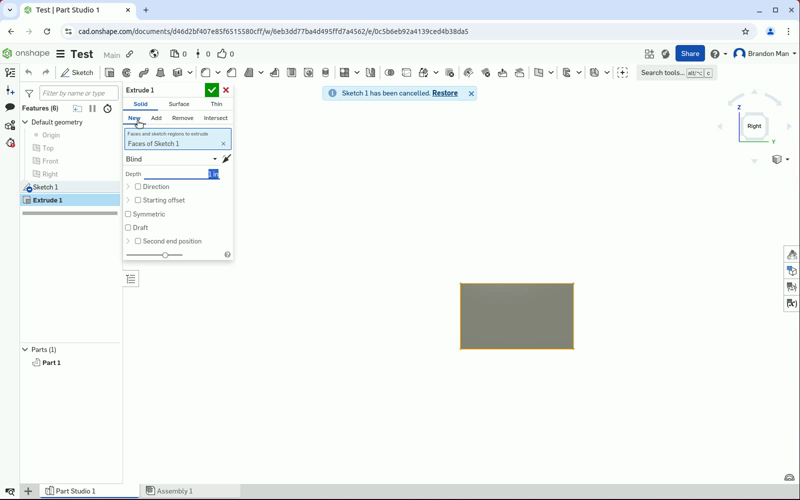
text(16.85)
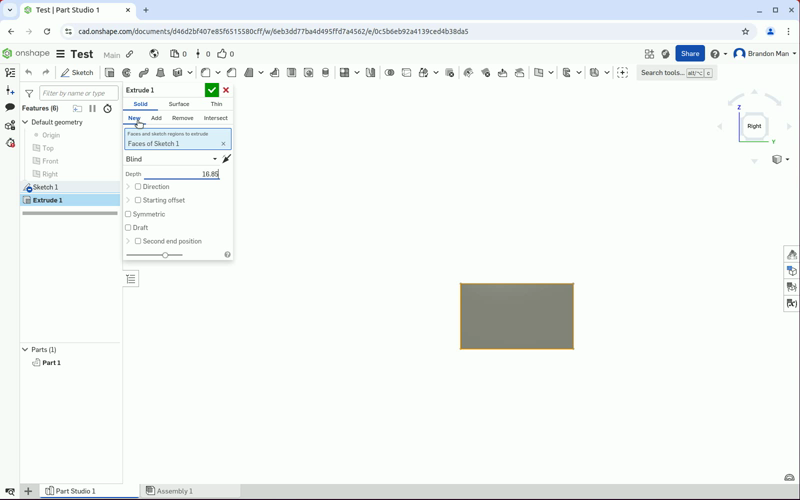
key(enter)
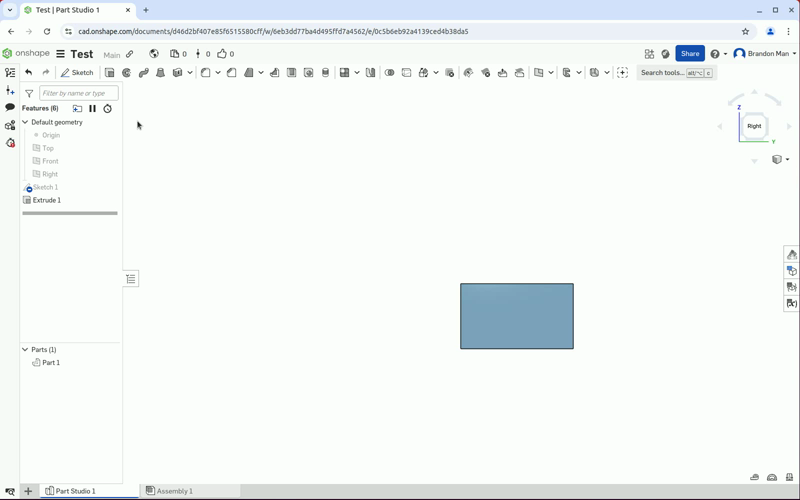
key(shift+h)
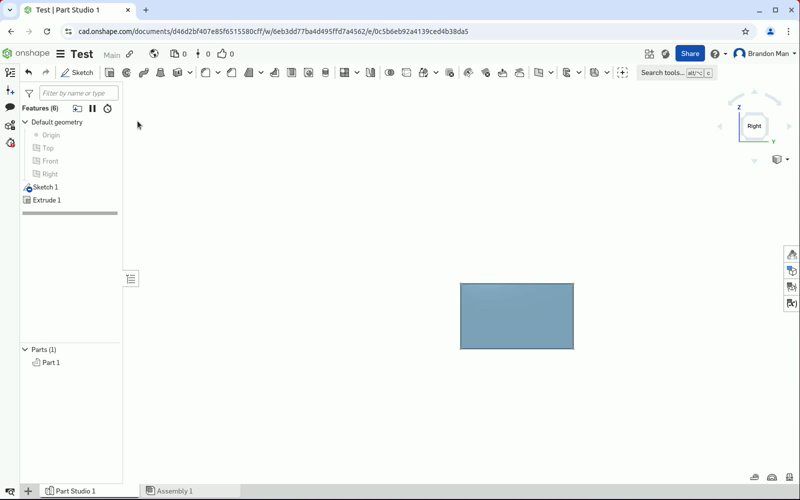
key(shift+h)
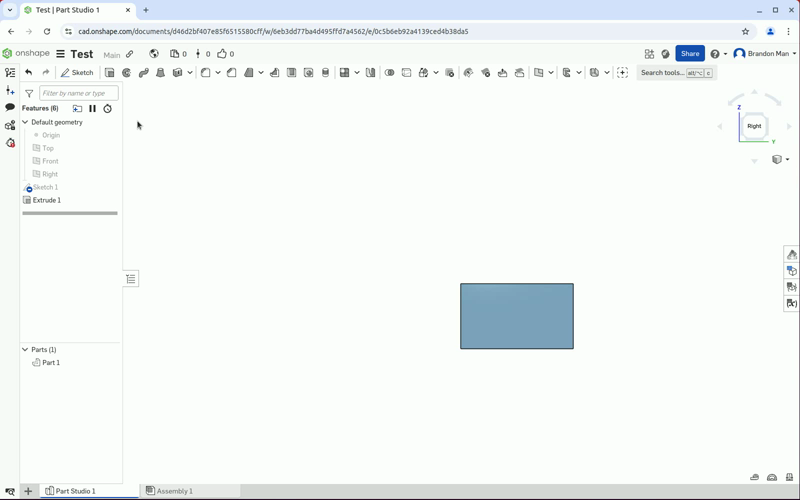
mouse_move(73, 189)
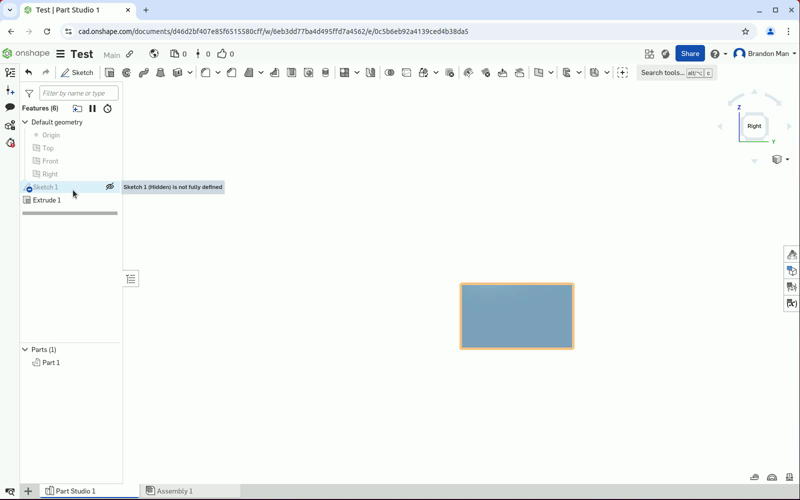
click(73, 189)
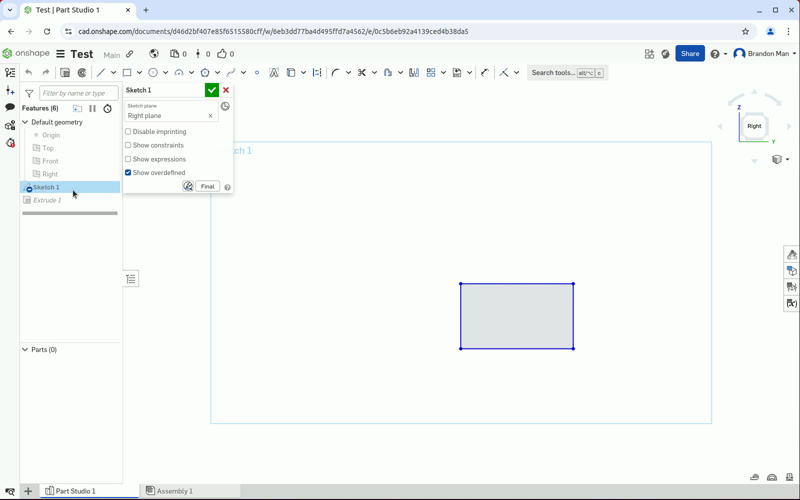
mouse_move(229, 92)
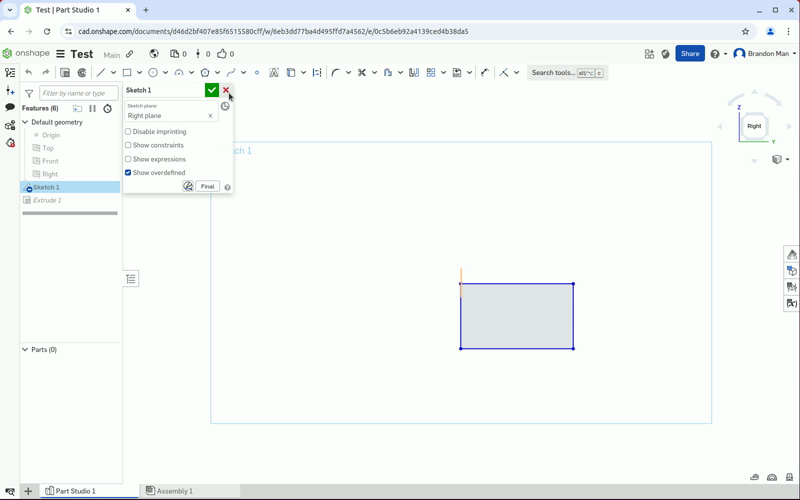
click(229, 92)
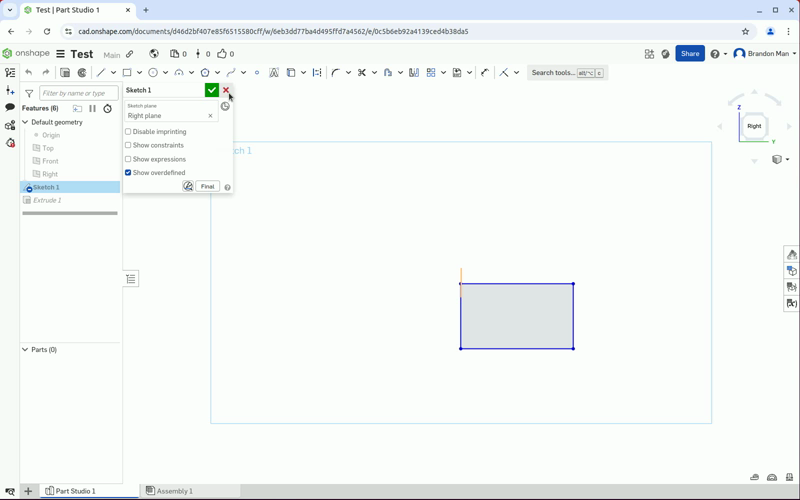
key(shift+s)
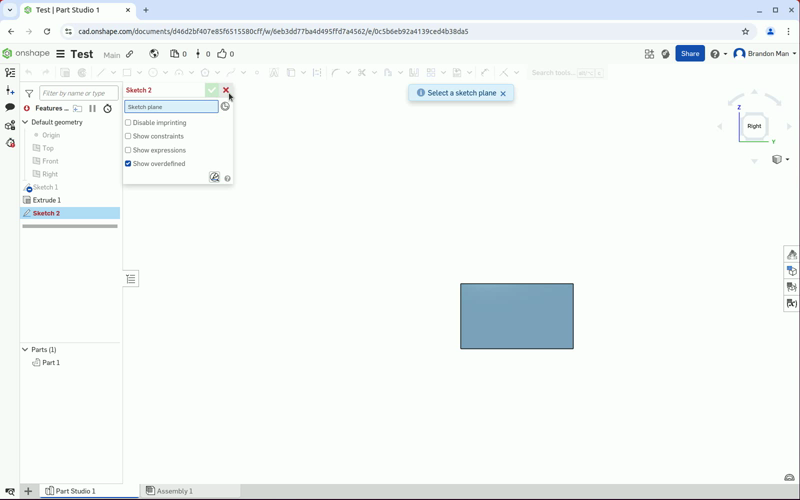
mouse_move(73, 176)
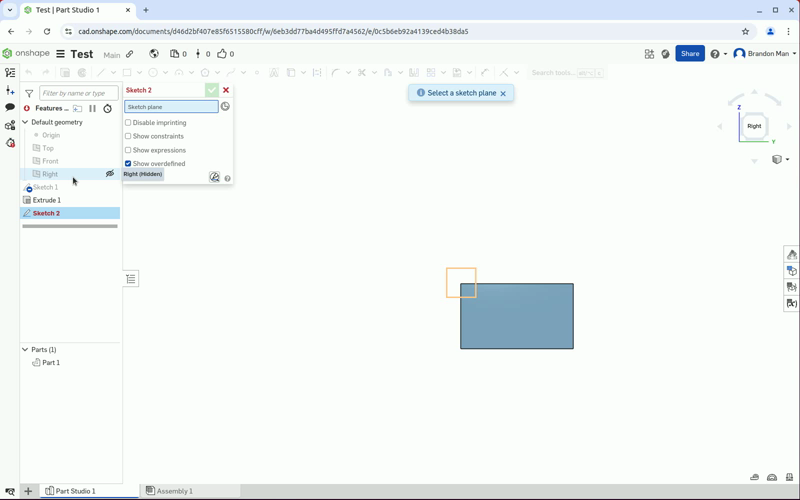
click(73, 176)
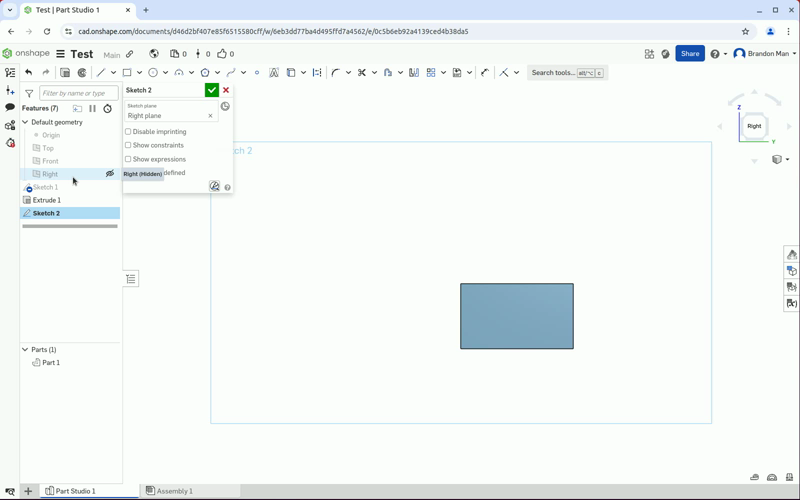
mouse_move(73, 352)
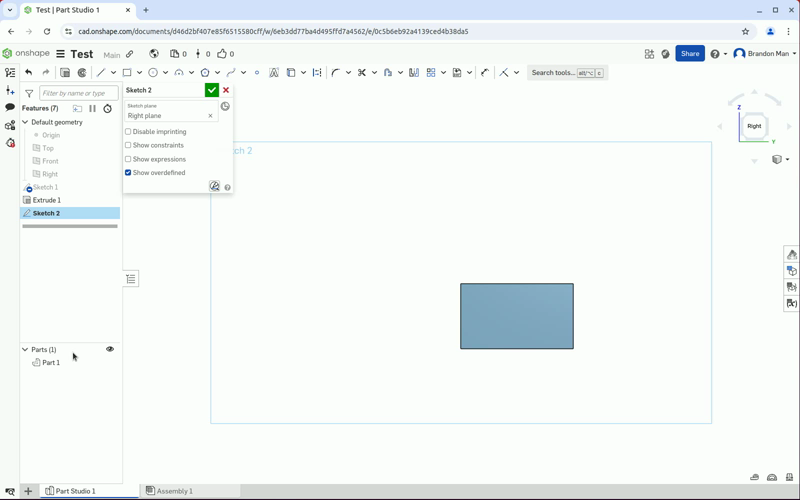
key(y)
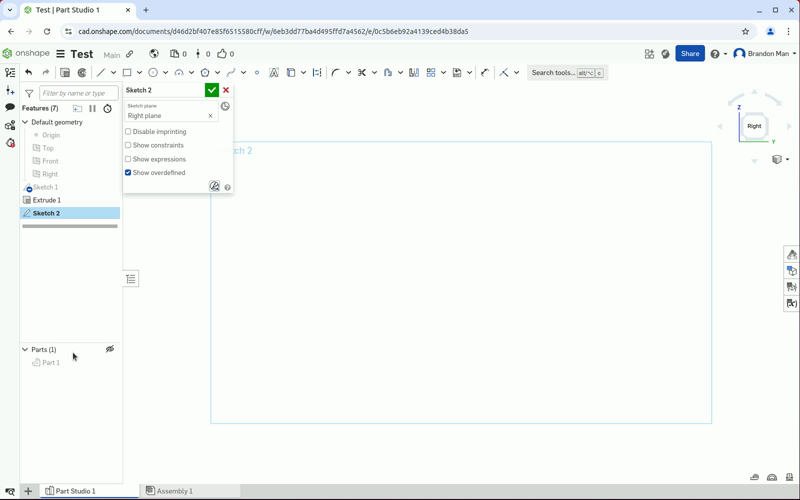
key(l)
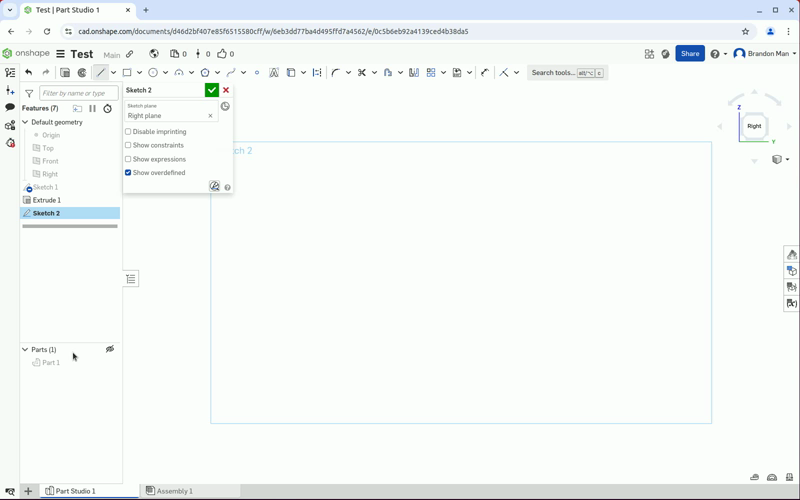
key_down(shift)
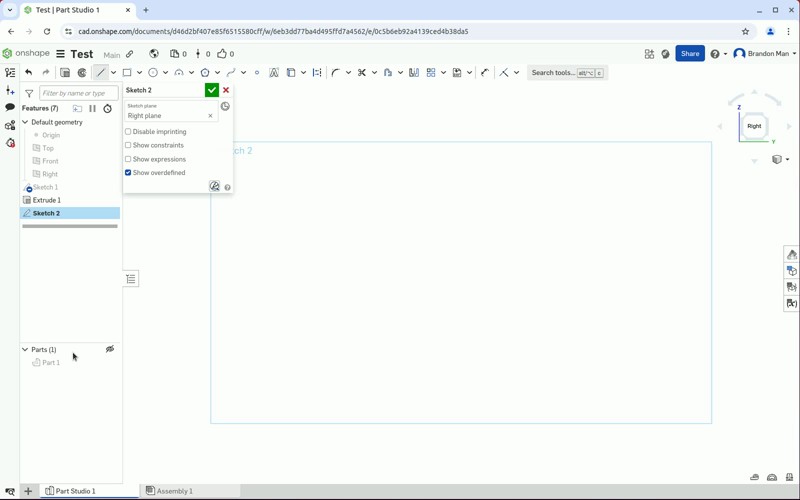
mouse_move(506, 348)
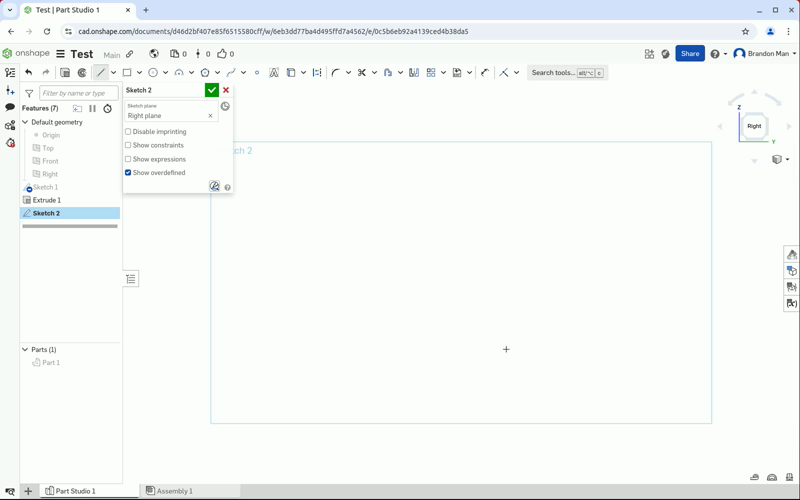
click(506, 348)
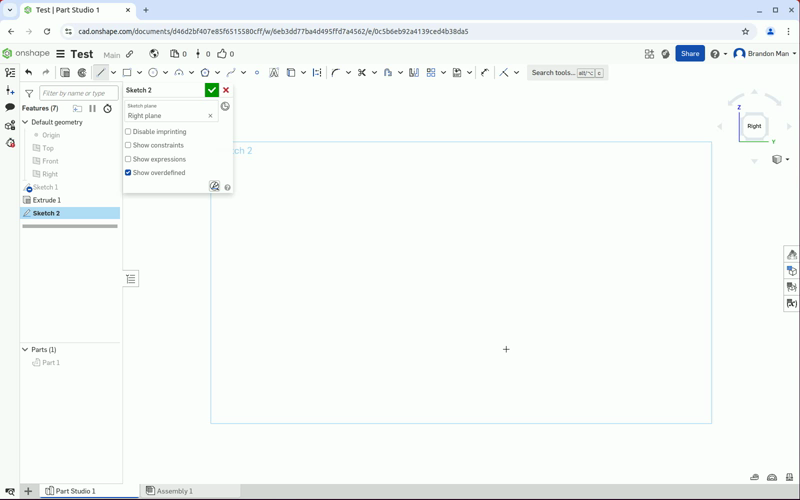
key_up(shift)
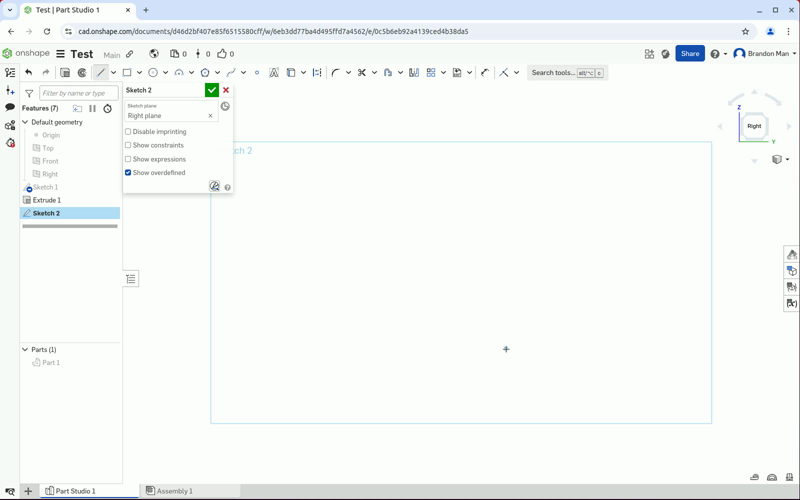
key_down(shift)
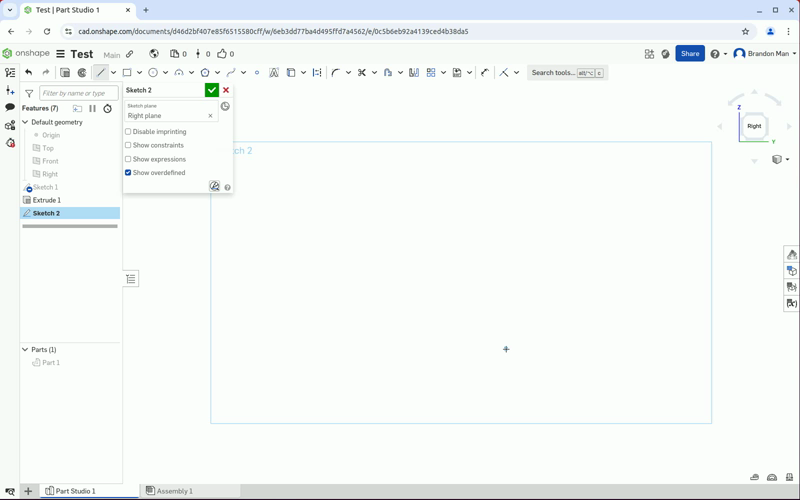
mouse_move(572, 348)
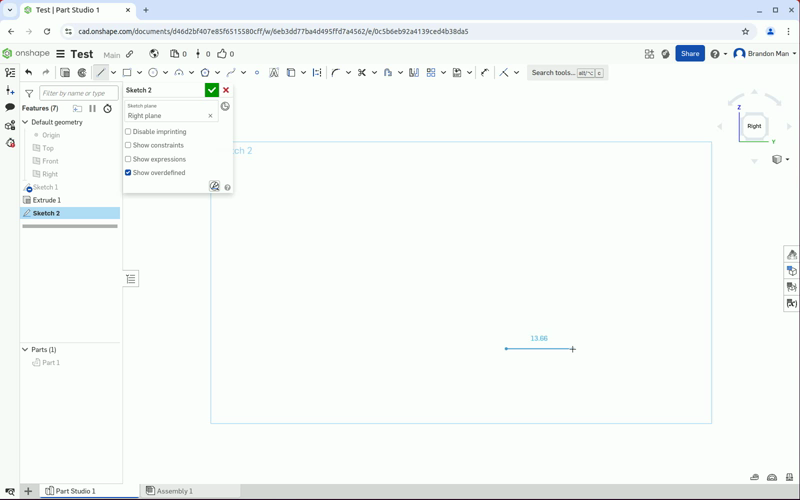
click(572, 348)
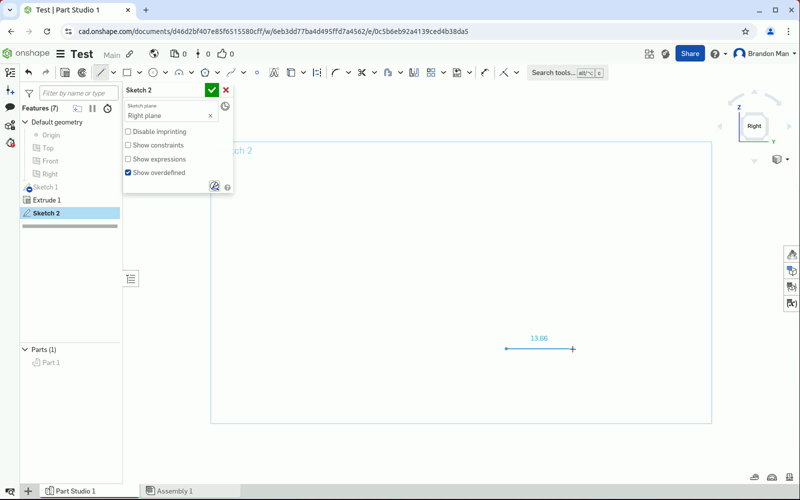
key_up(shift)
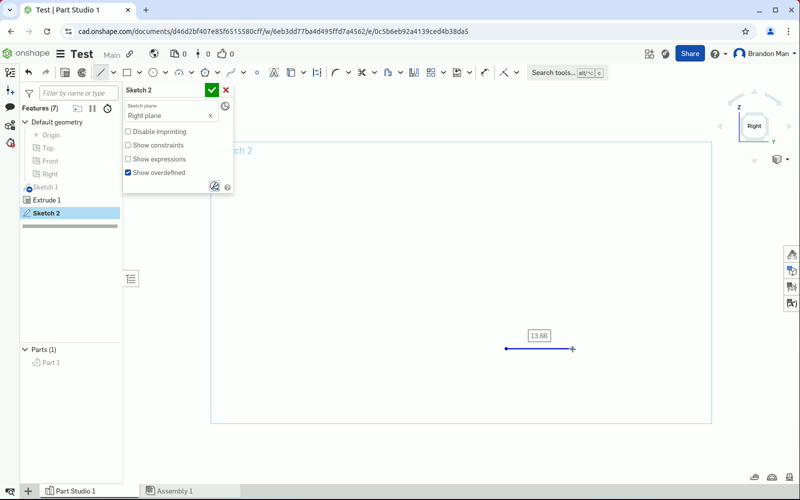
key_down(shift)
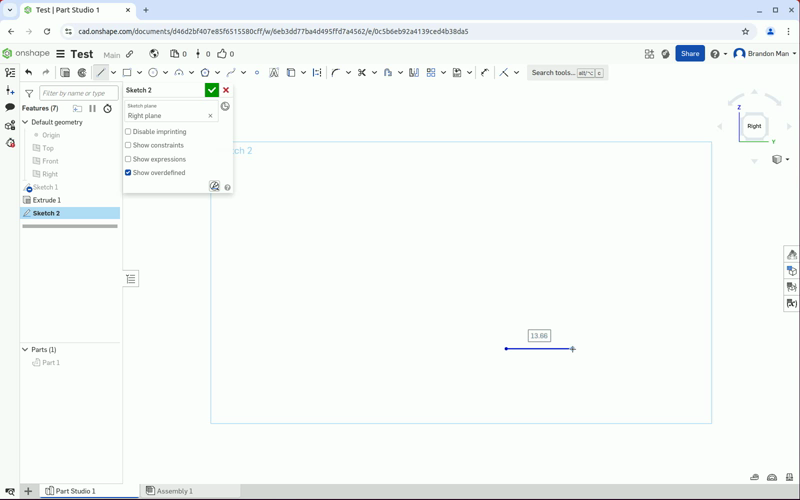
mouse_move(589, 348)
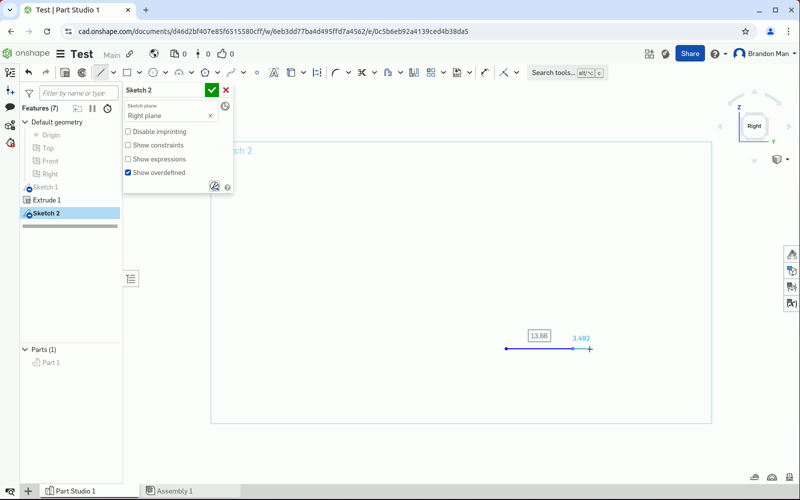
mouse_move(572, 297)
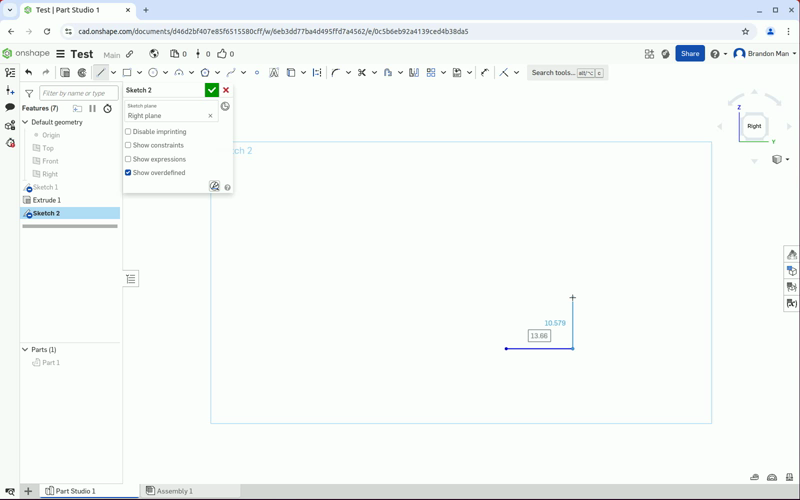
click(572, 297)
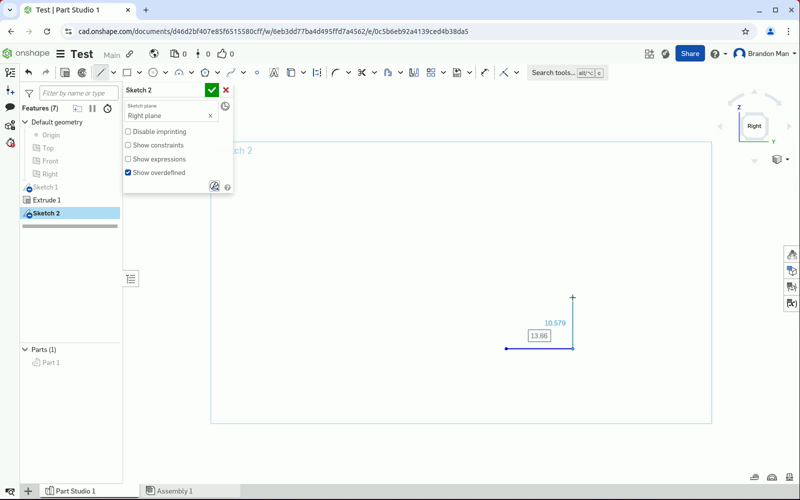
key_up(shift)
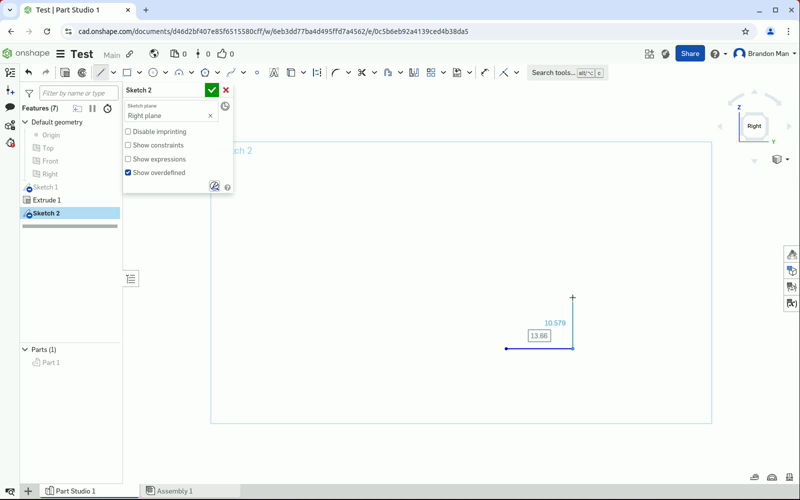
key_down(shift)
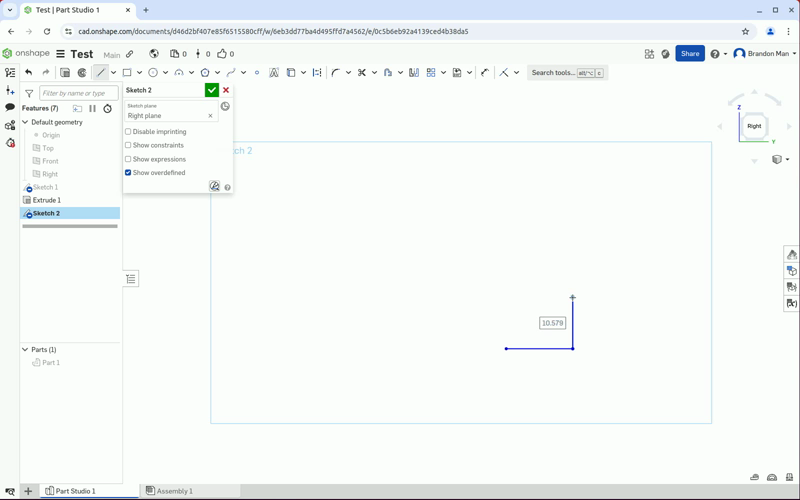
mouse_move(506, 297)
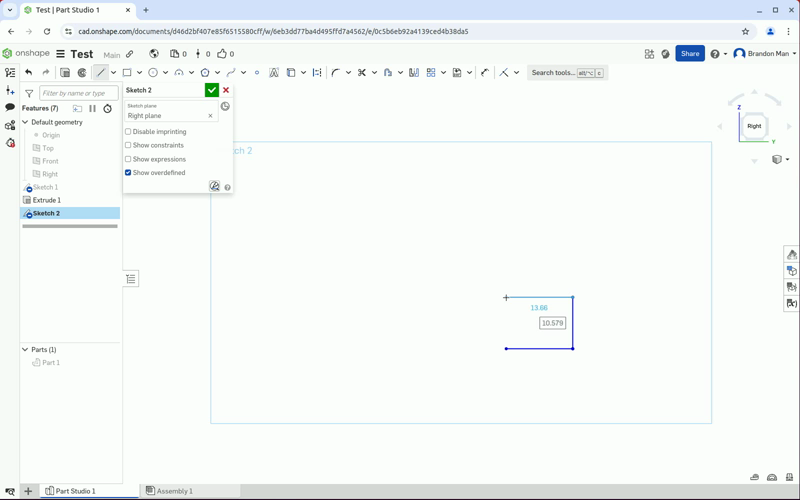
click(506, 297)
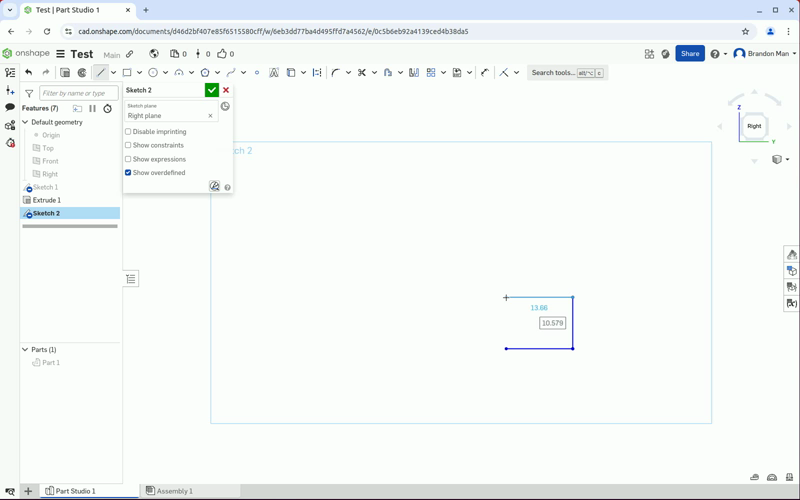
key_up(shift)
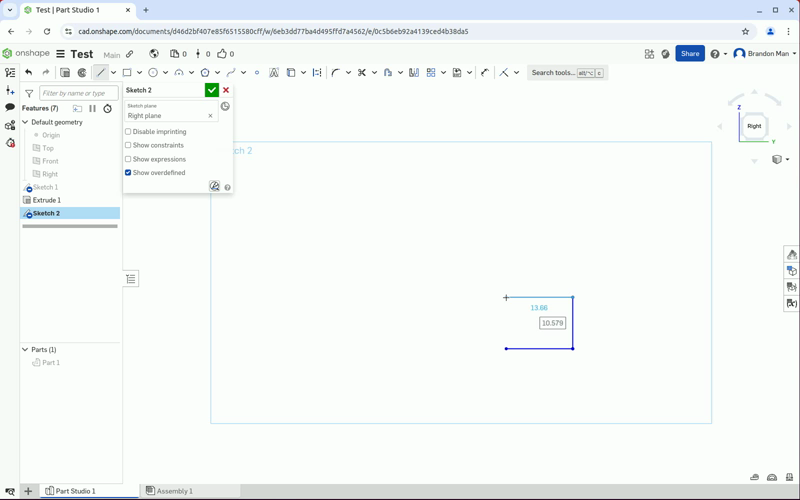
mouse_move(536, 297)
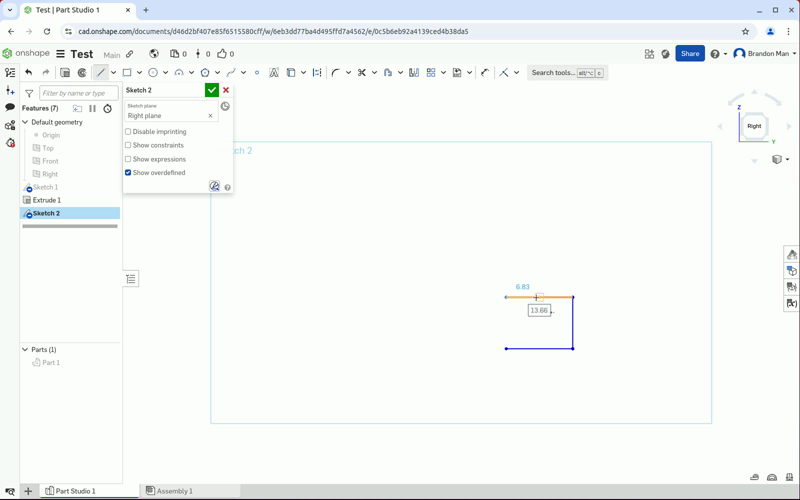
key_down(shift)
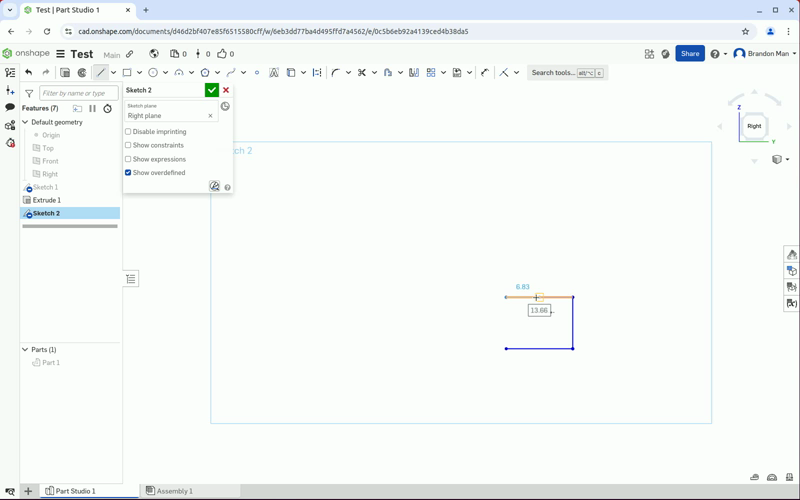
mouse_move(506, 348)
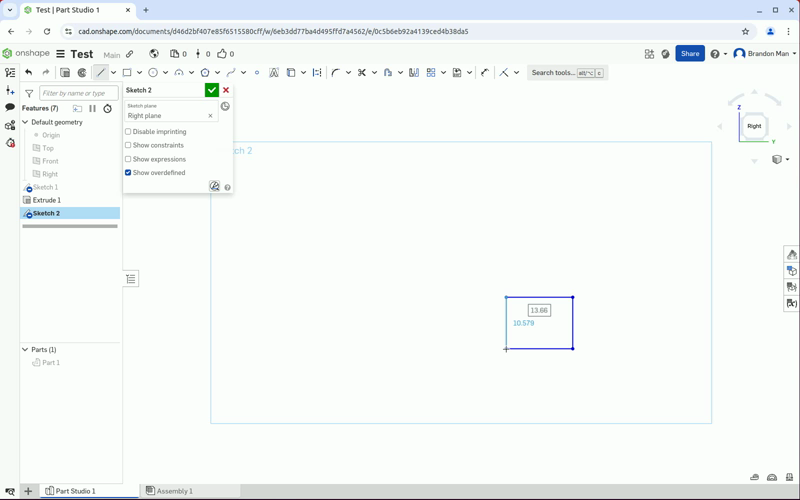
key_up(shift)
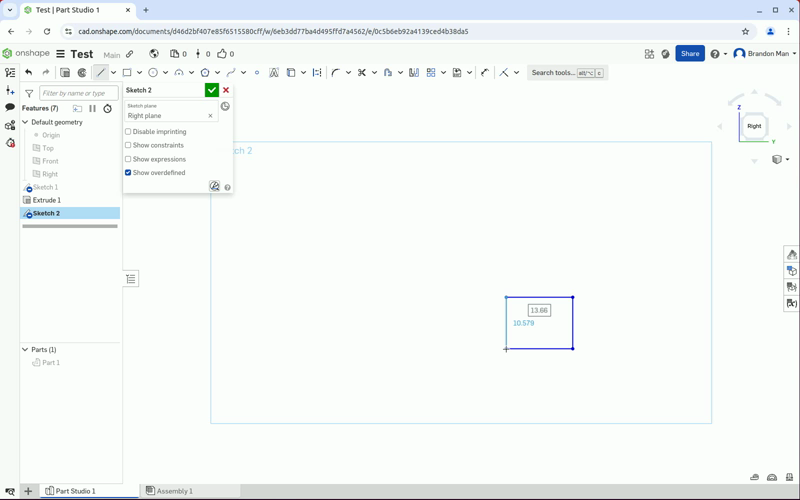
click(506, 348)
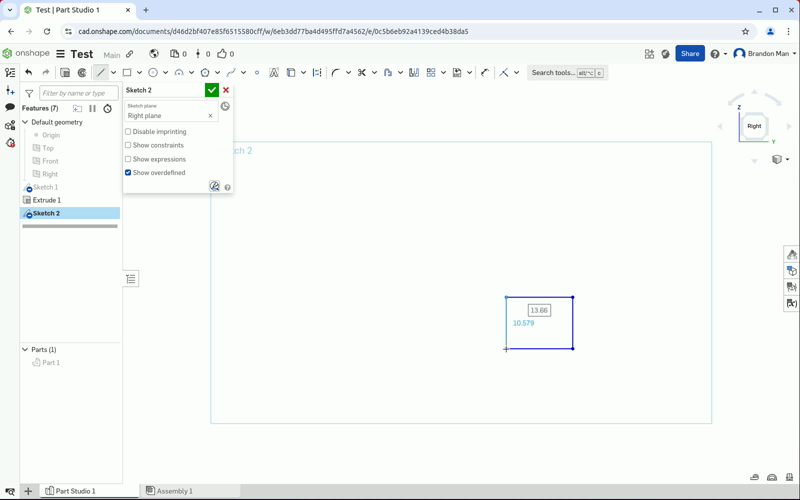
key(esc)
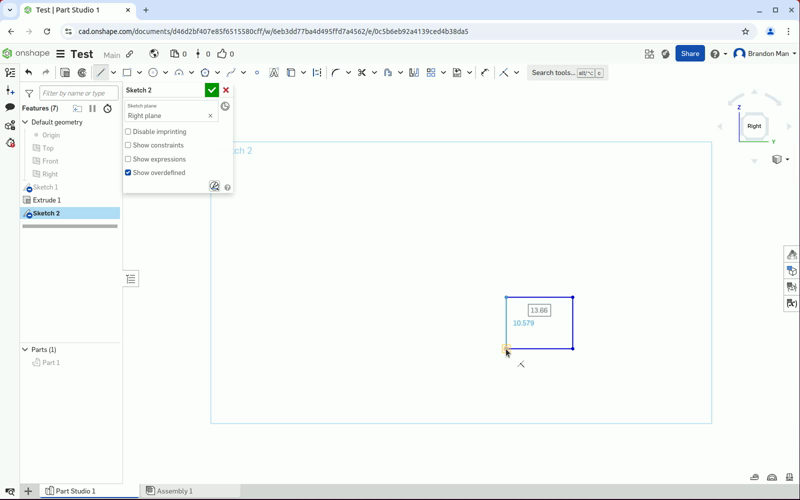
mouse_move(539, 319)
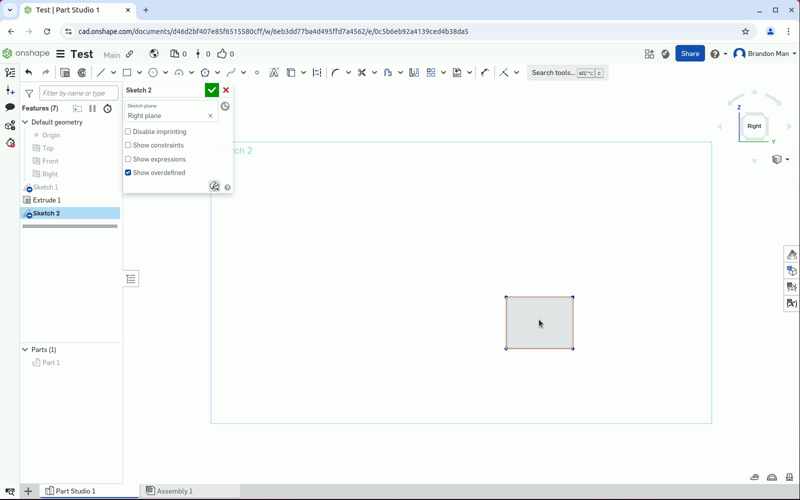
click(539, 319)
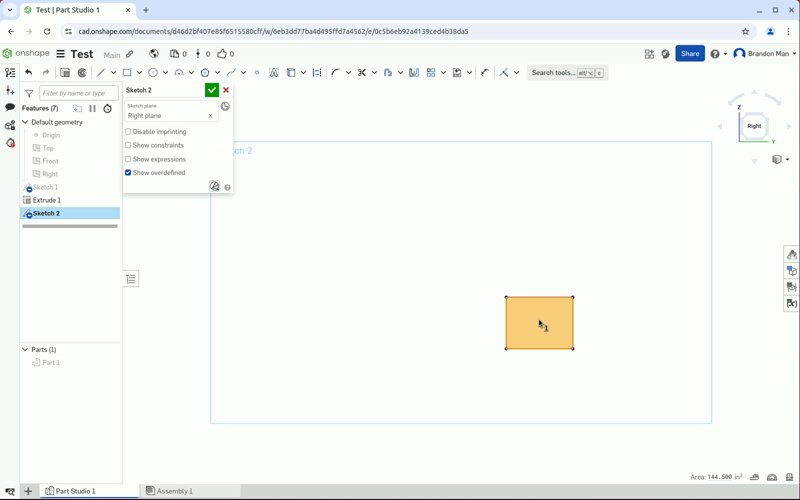
mouse_move(73, 352)
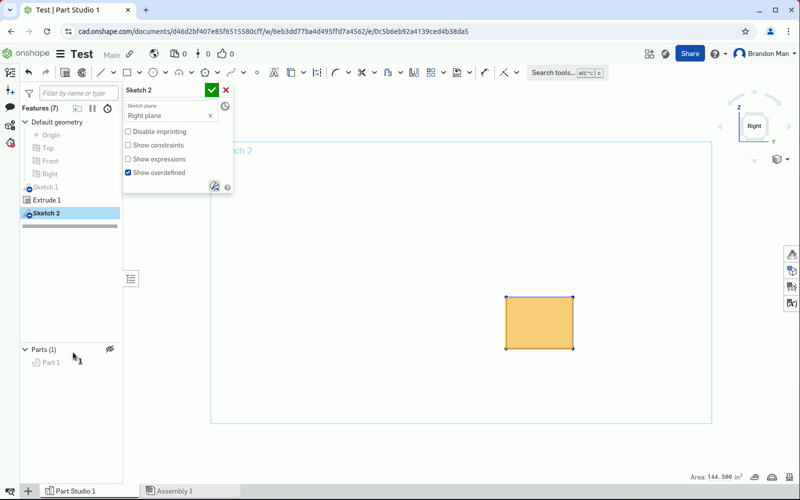
key(shift+y)
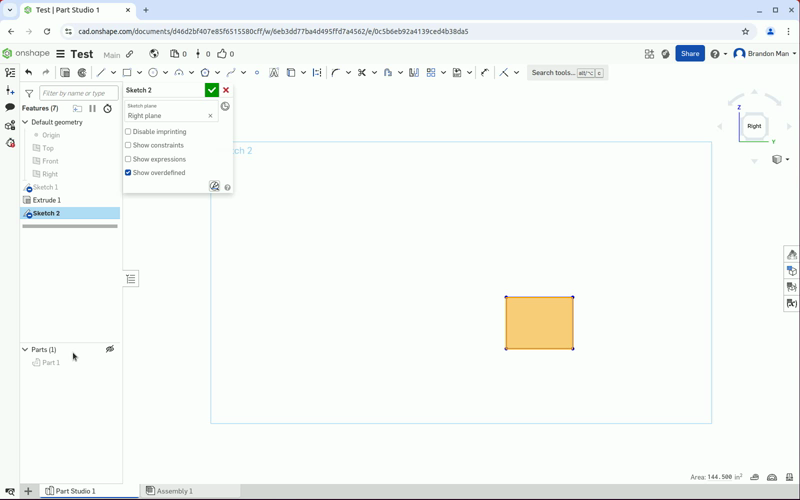
key(shift+e)
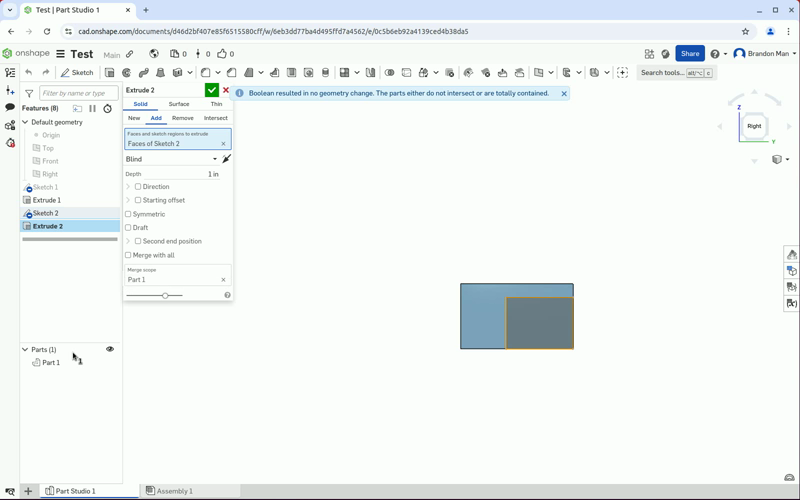
mouse_move(143, 106)
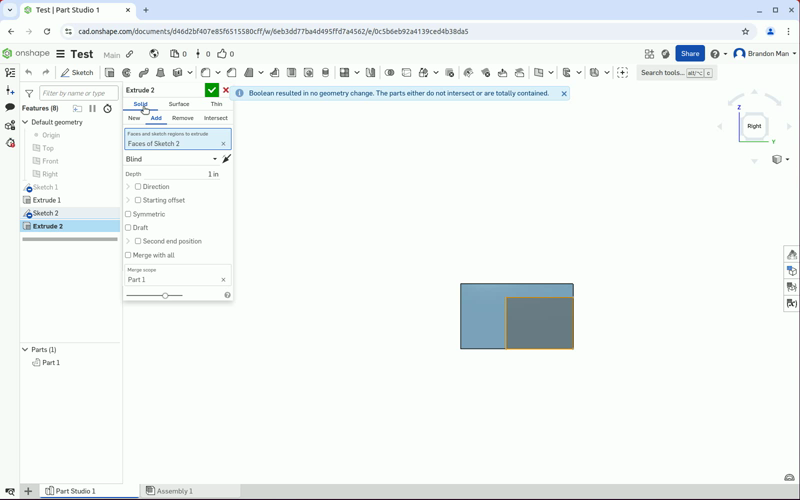
click(143, 106)
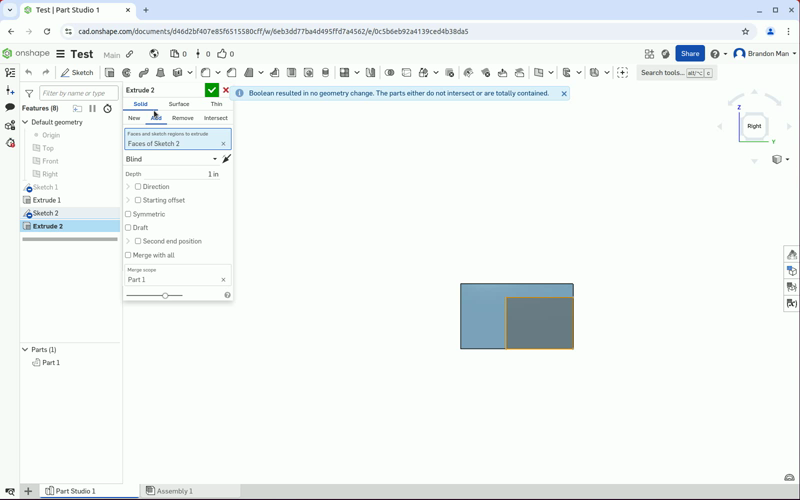
mouse_move(186, 120)
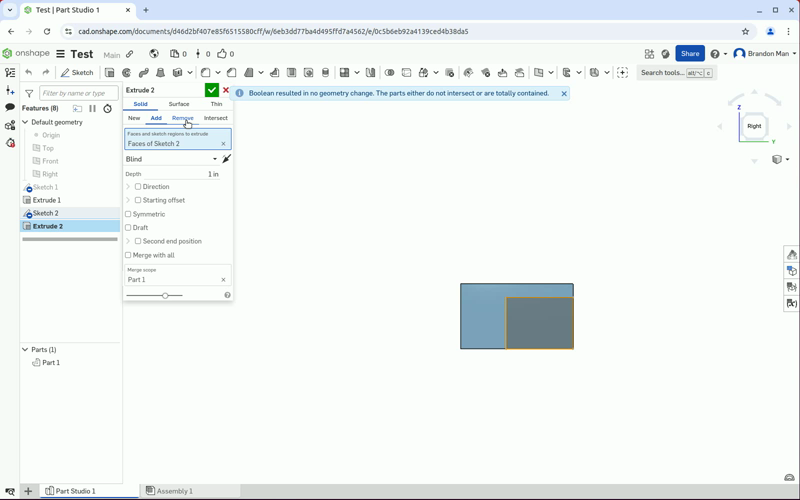
click(186, 120)
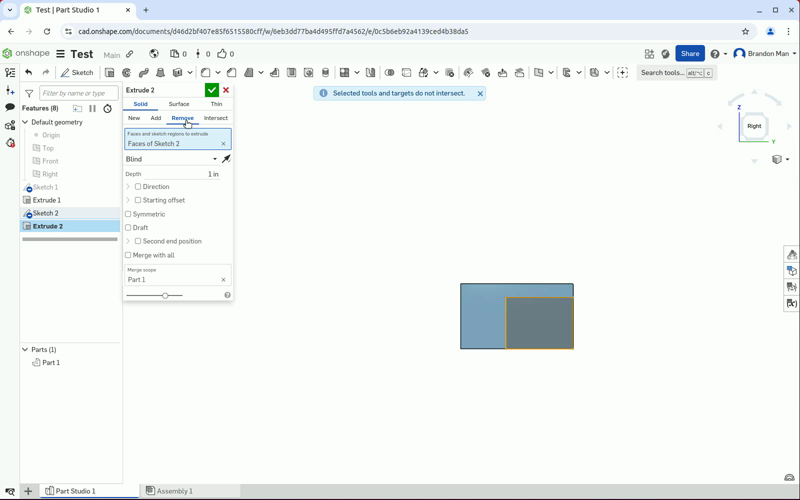
key(tab, 4)
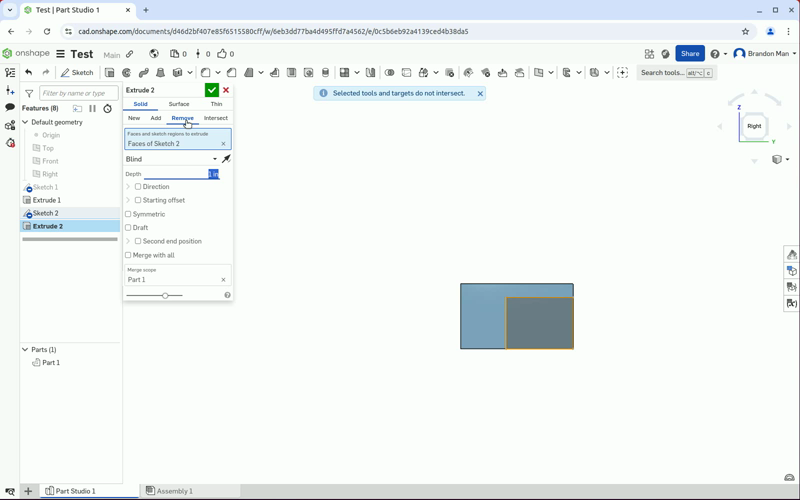
text(-16.85)
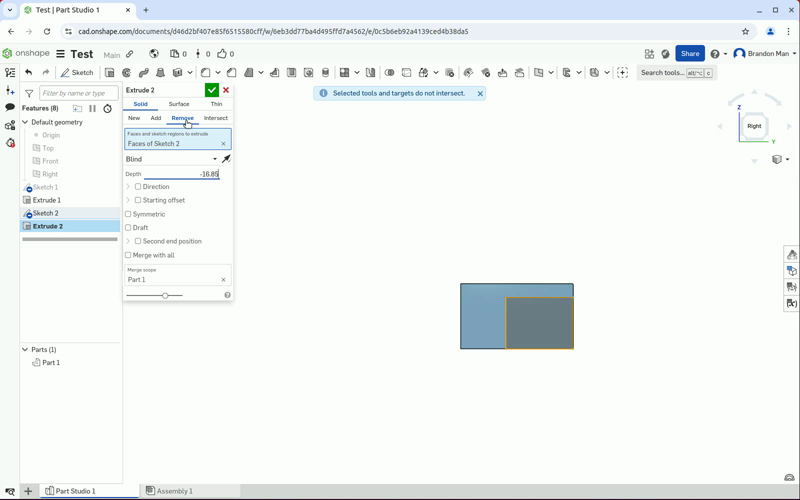
key(tab, 6)
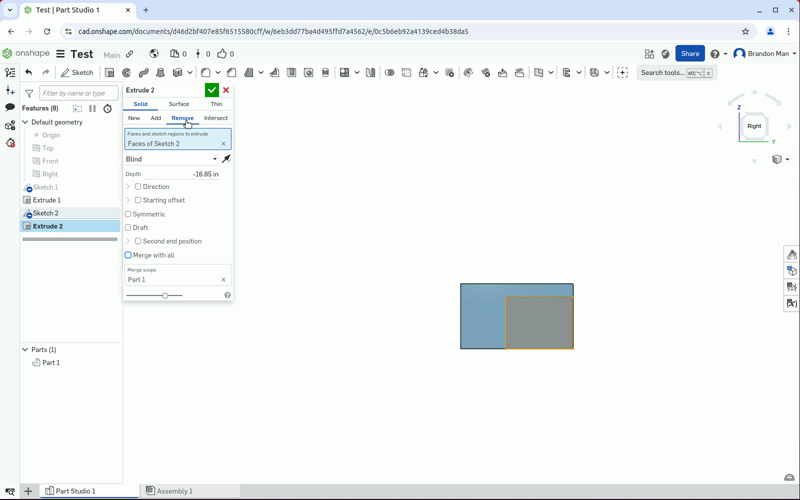
key(space)
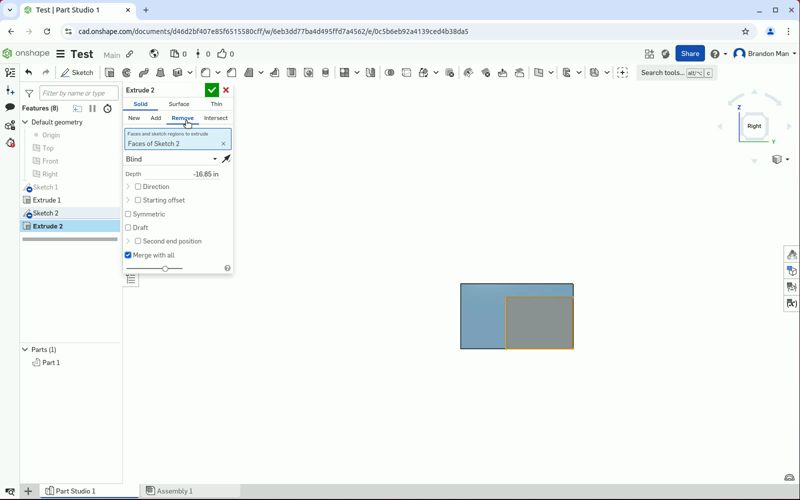
key(enter)
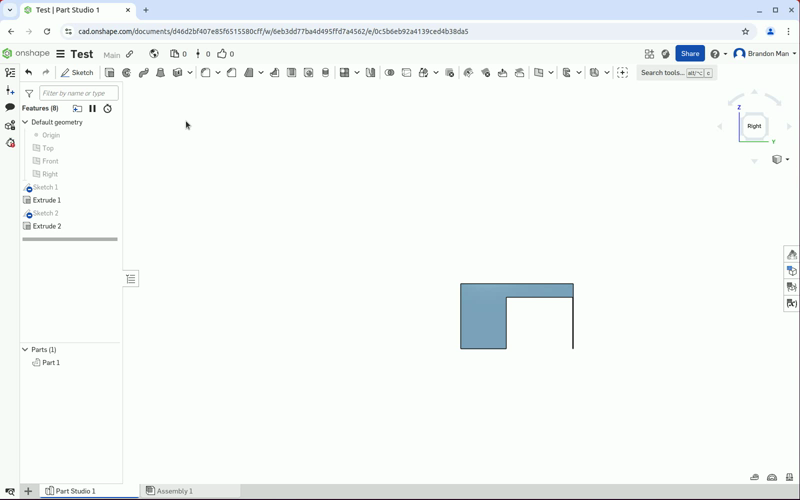
key(shift+h)
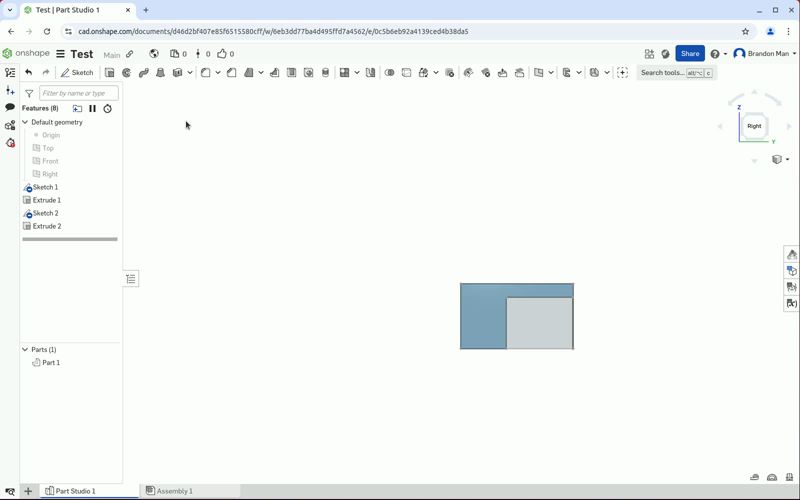
key(shift+h)
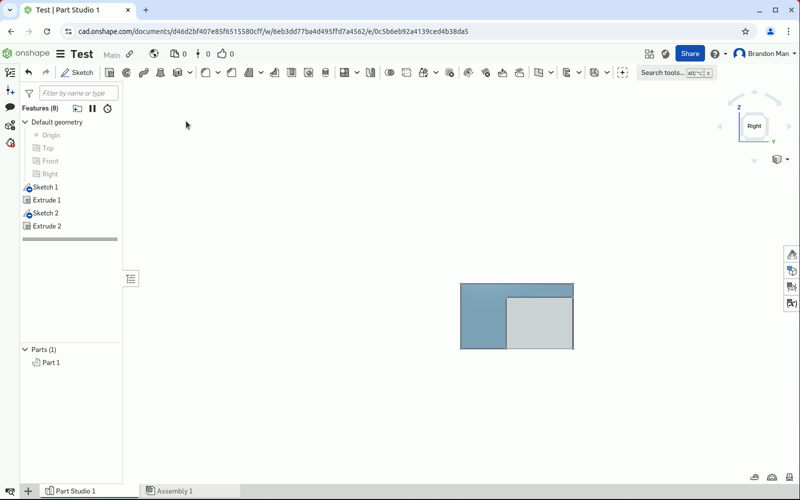
key(shift+7)
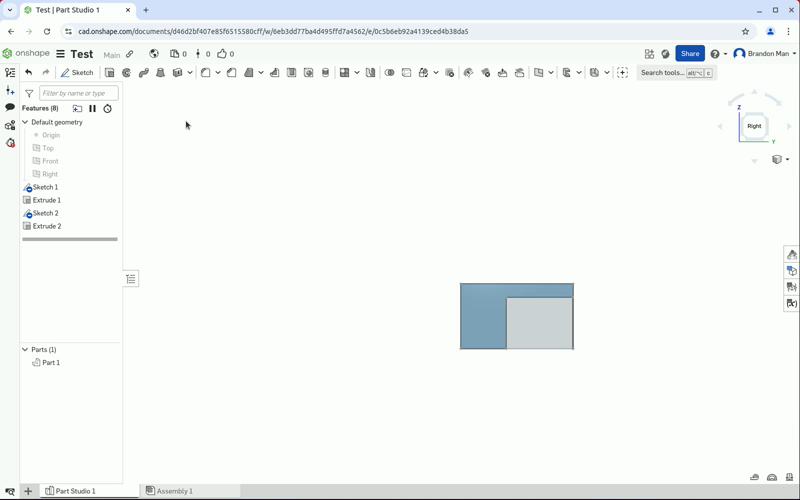
key(right, 2)
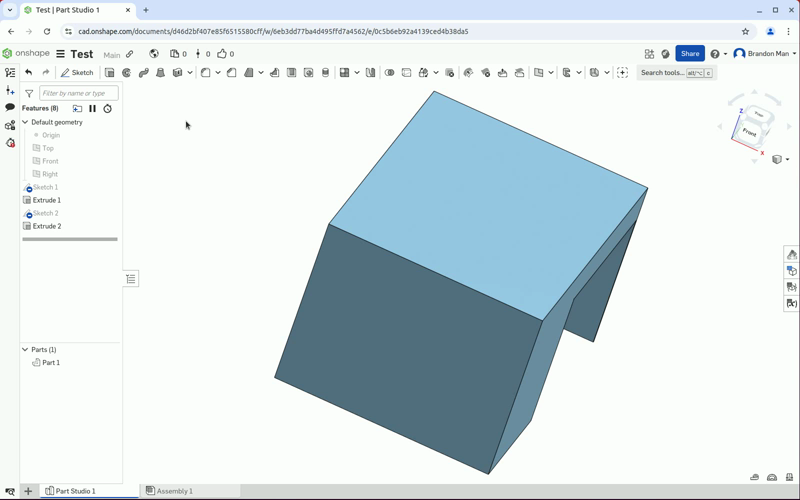
key(down, 2)
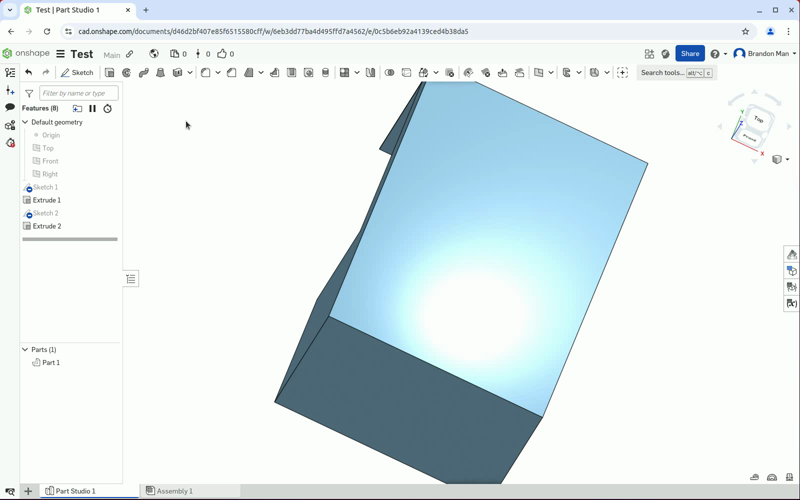
key(up, 2)
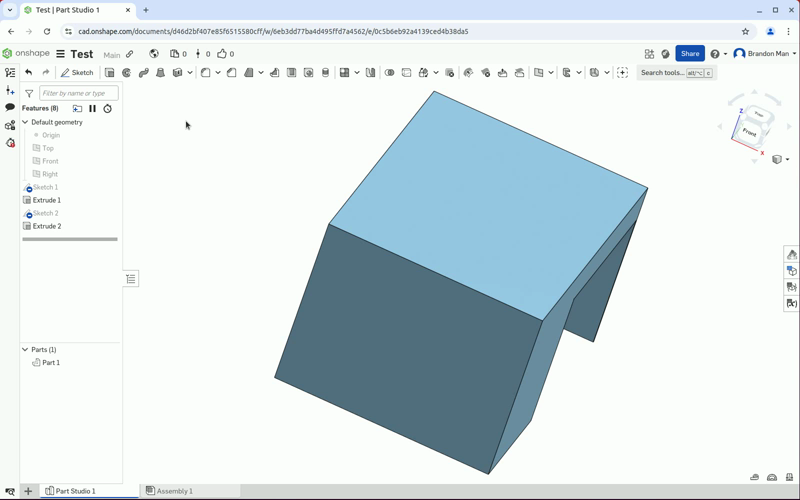
key(left, 2)
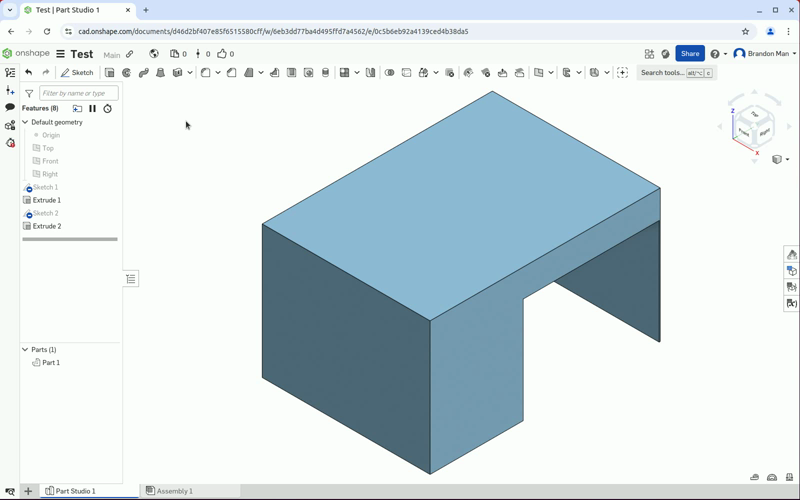
mouse_move(73, 189)
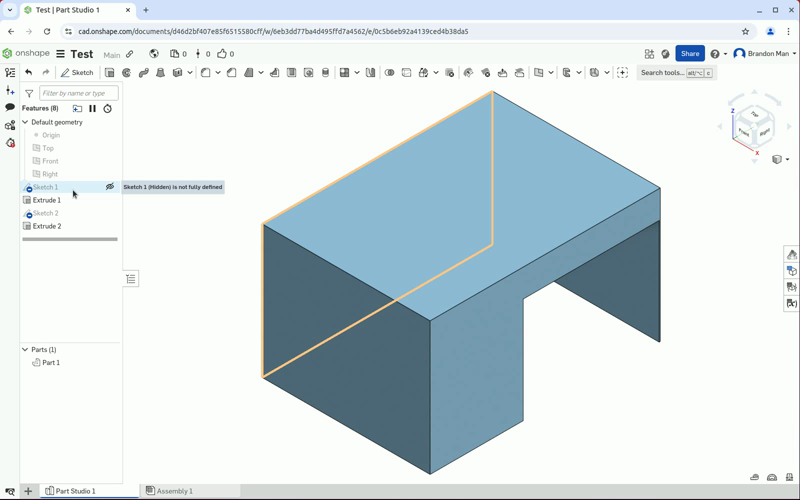
click(73, 189)